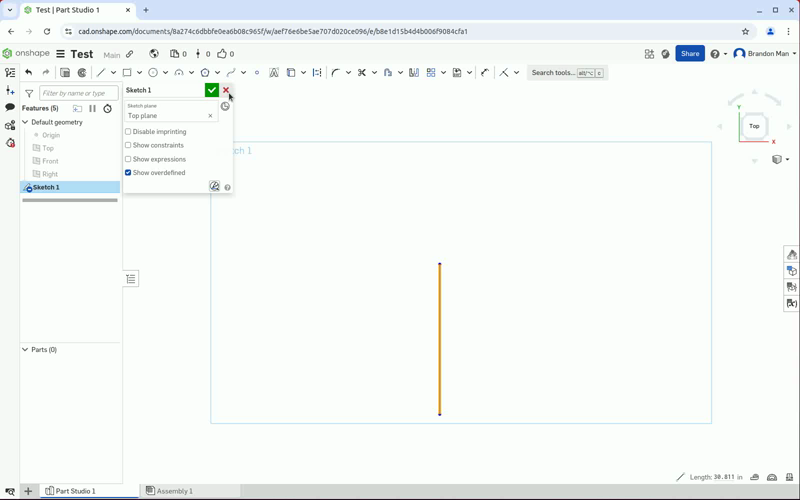
key(shift+h)
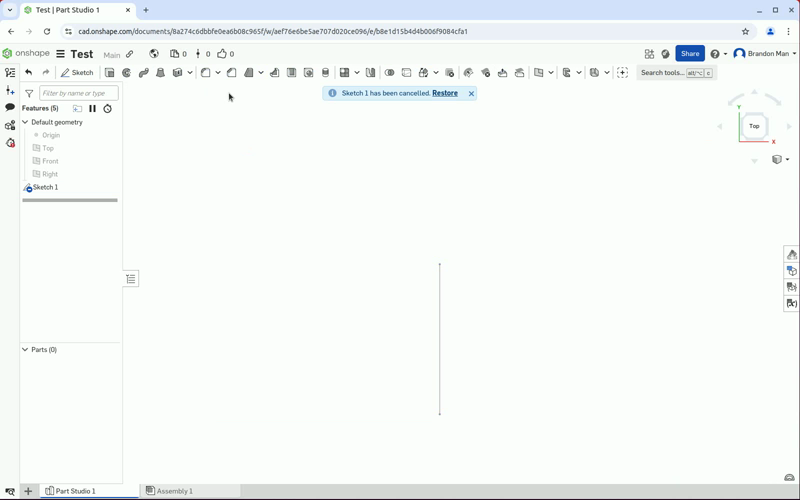
key(shift+s)
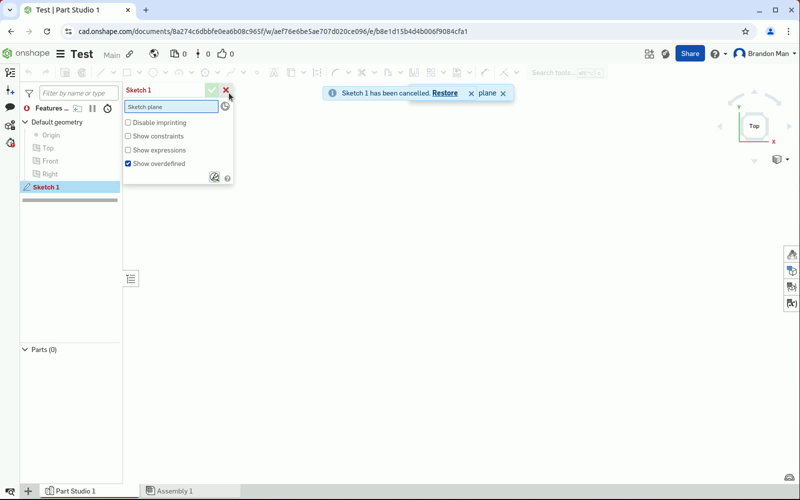
mouse_move(73, 150)
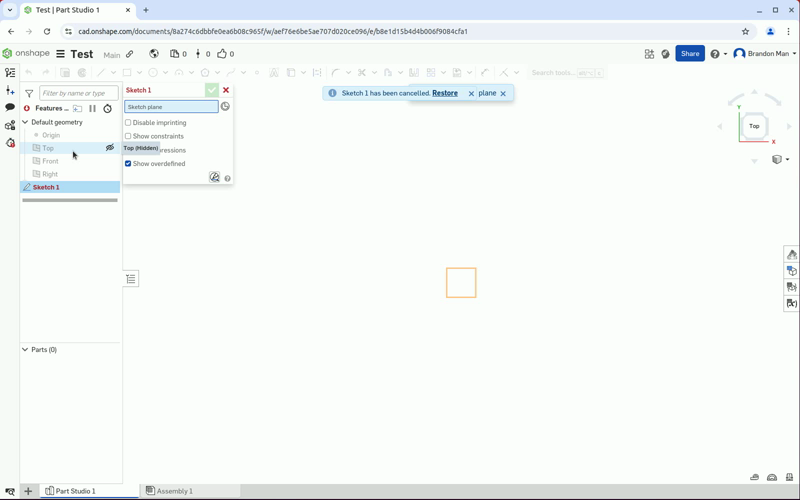
click(73, 150)
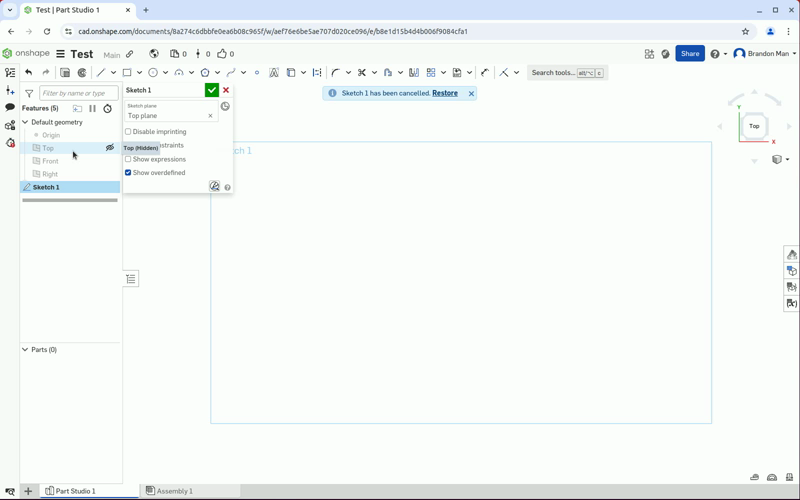
mouse_move(73, 352)
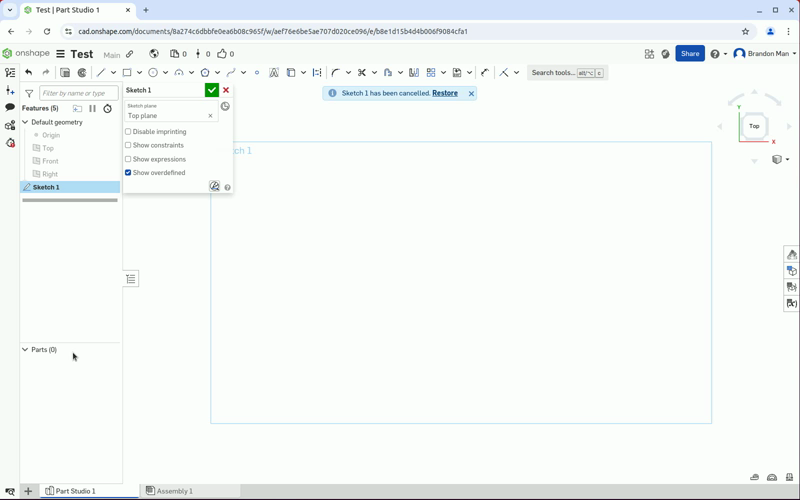
key(y)
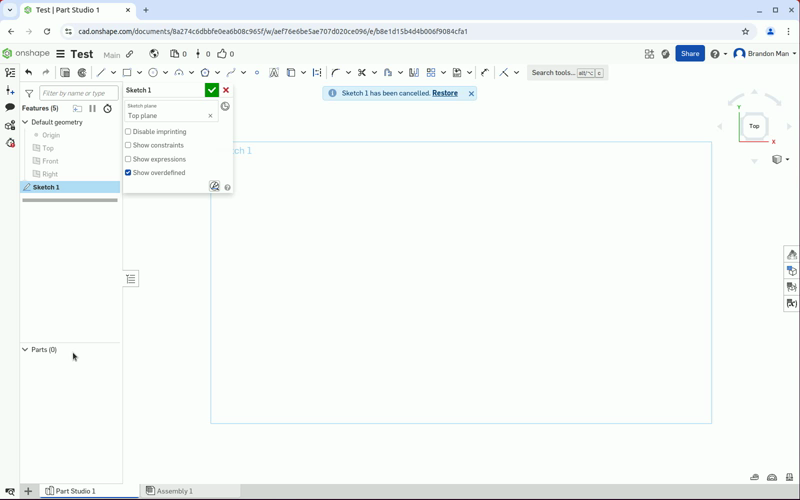
key(l)
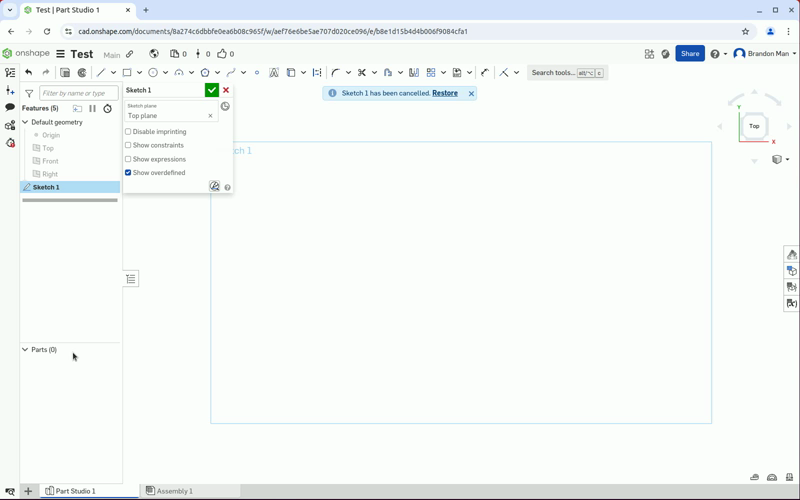
key_down(shift)
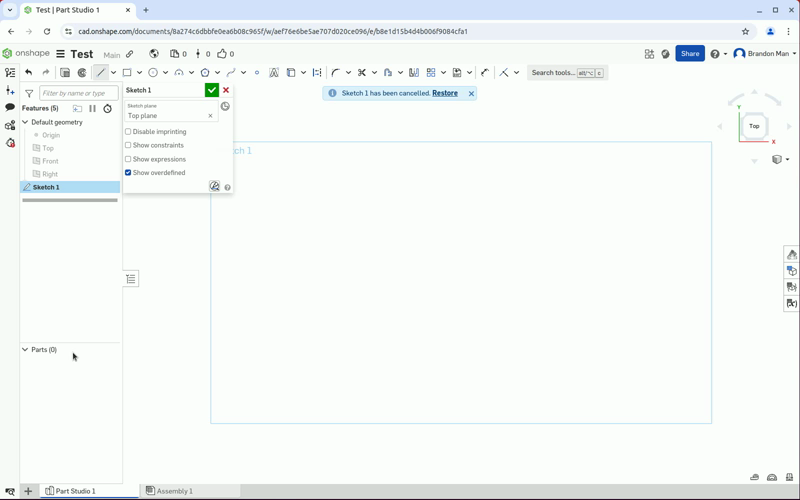
mouse_move(376, 312)
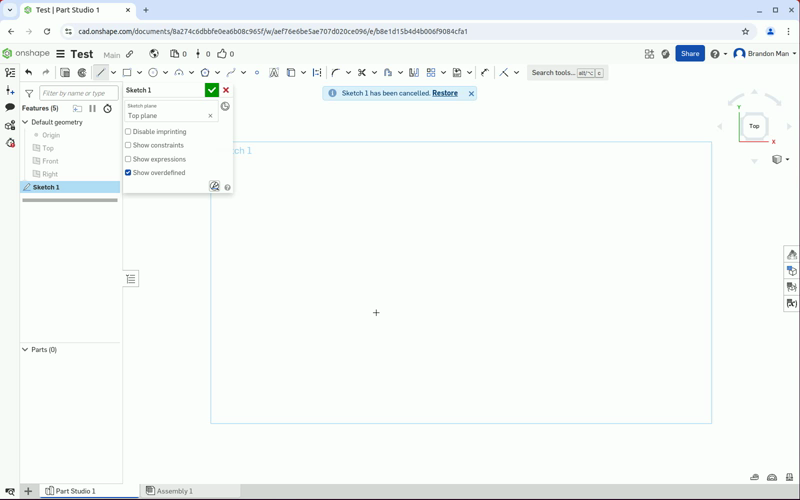
click(376, 312)
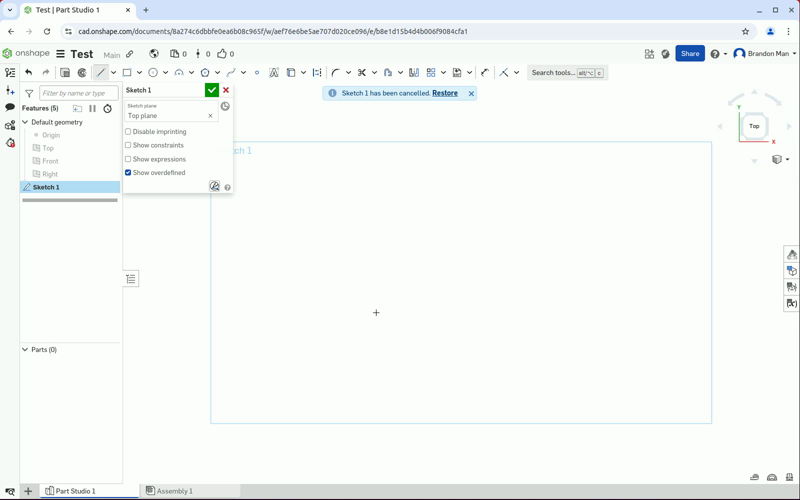
key_up(shift)
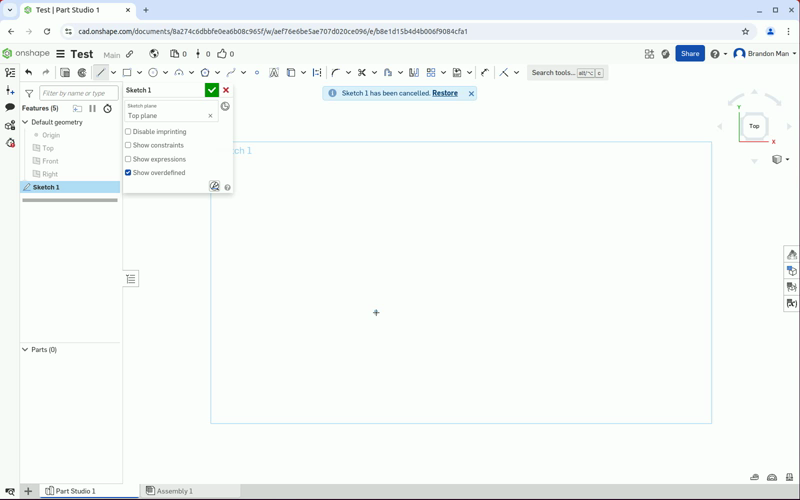
key_down(shift)
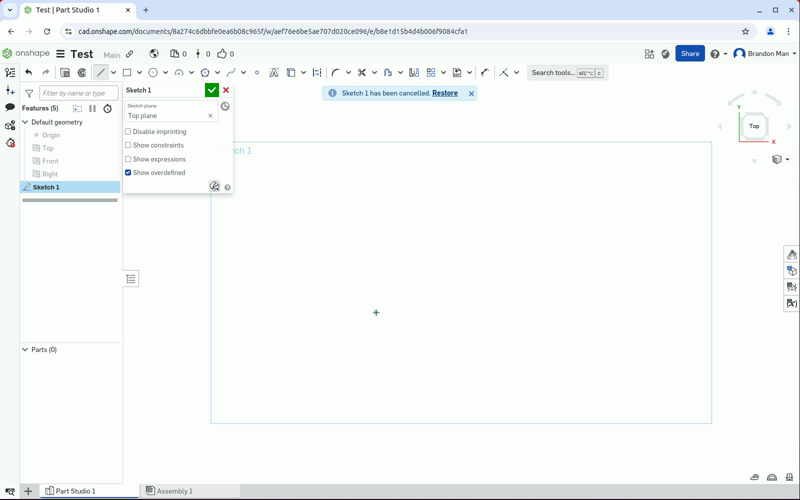
mouse_move(542, 312)
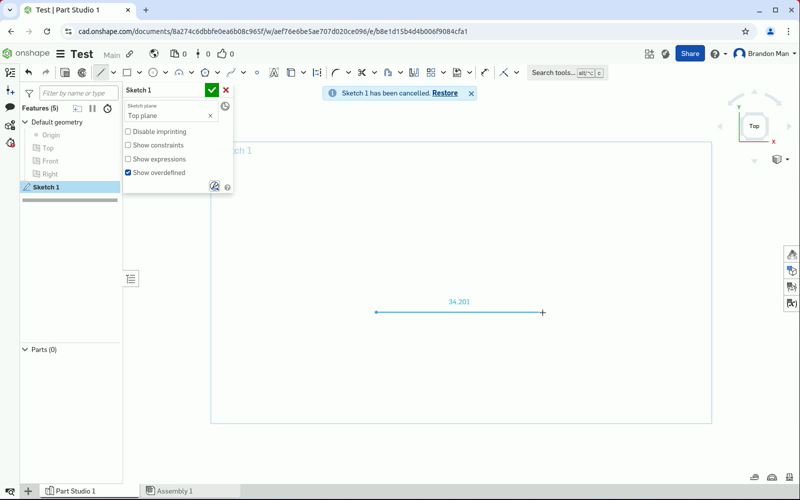
click(542, 312)
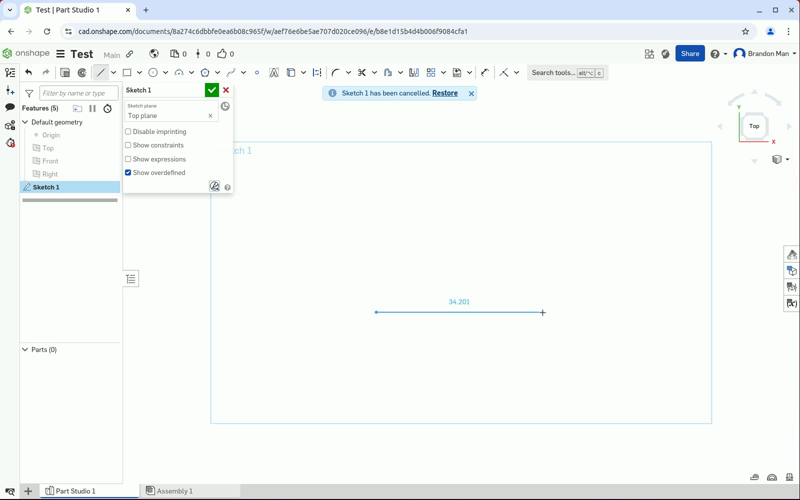
key_up(shift)
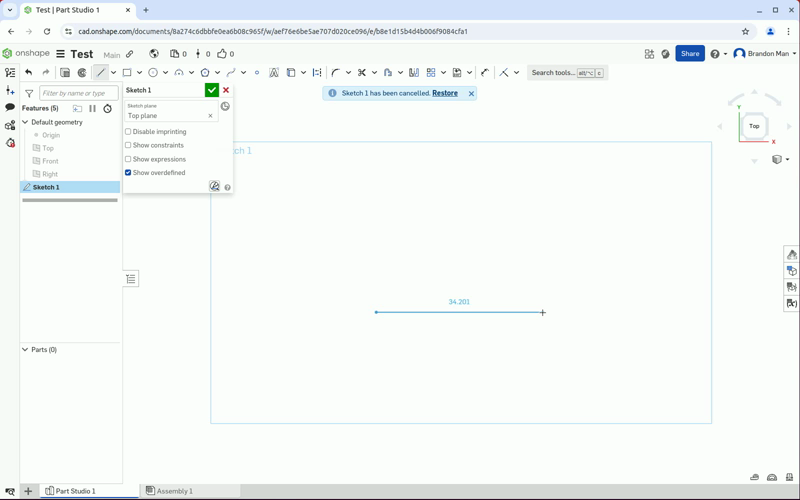
key(esc)
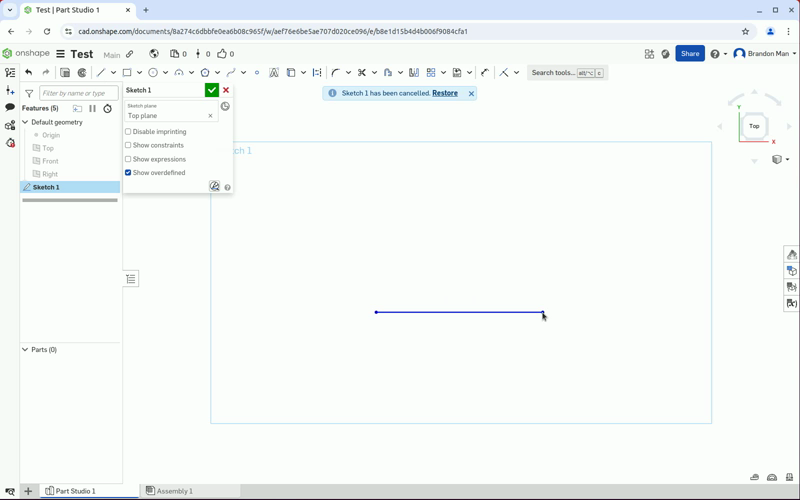
key(a)
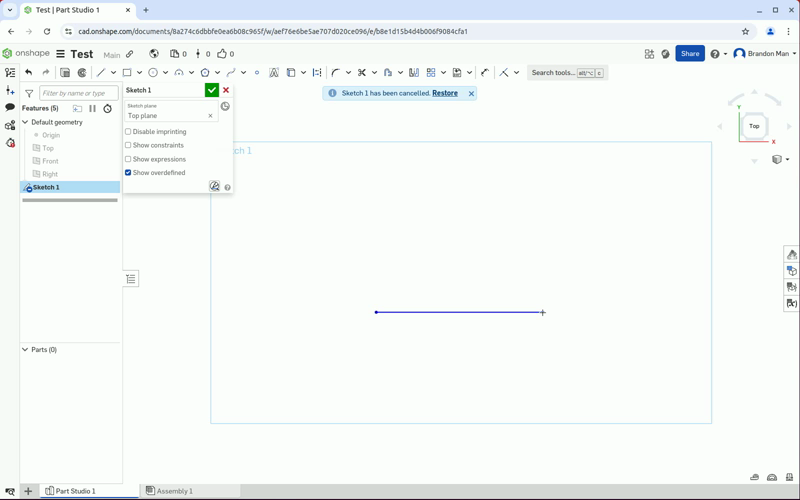
mouse_move(542, 312)
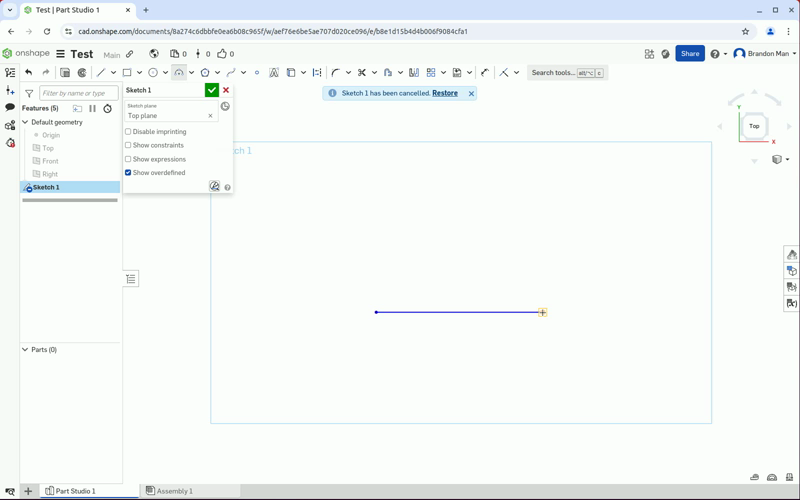
click(542, 312)
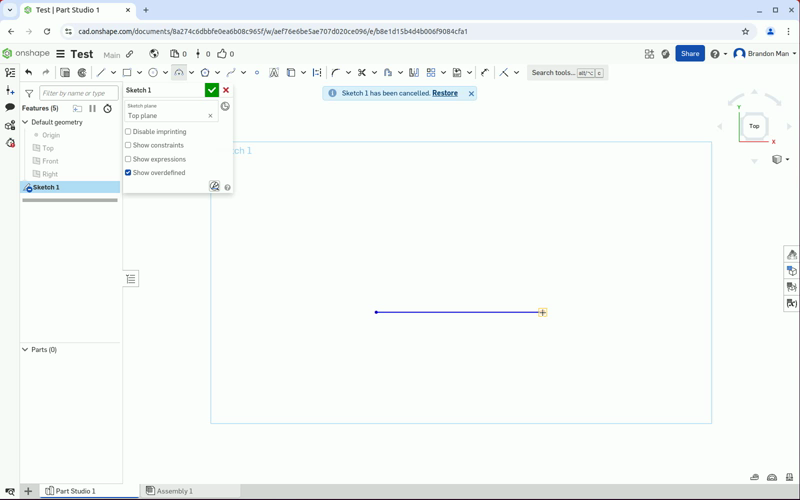
key_down(shift)
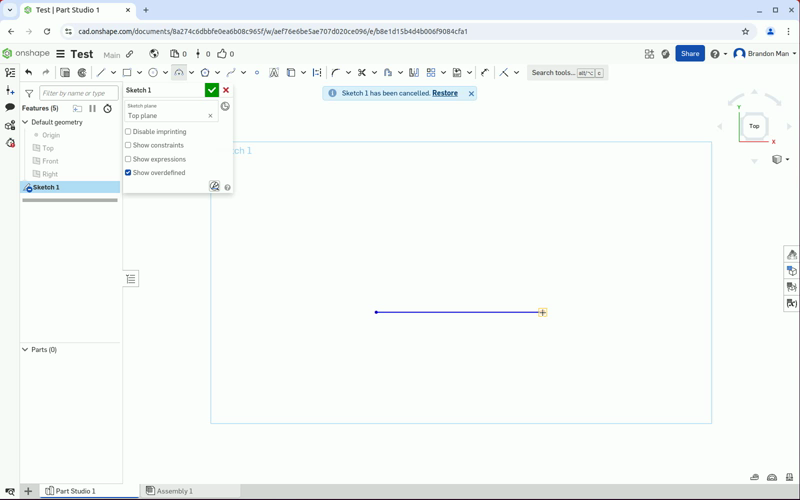
mouse_move(542, 254)
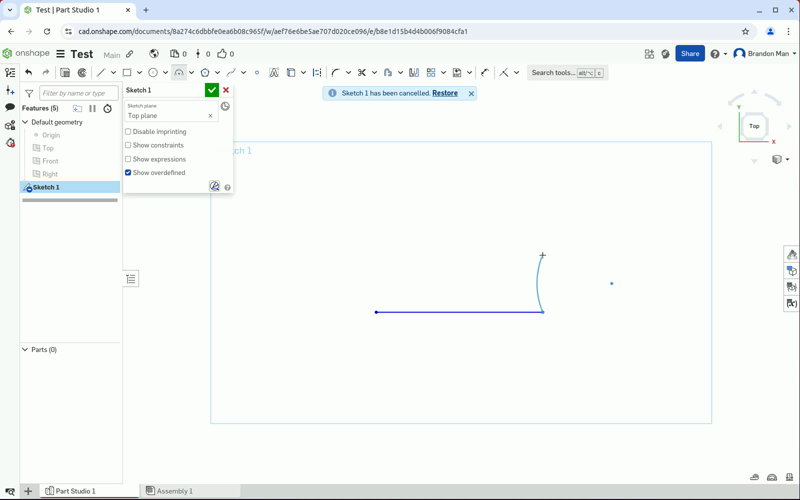
click(542, 254)
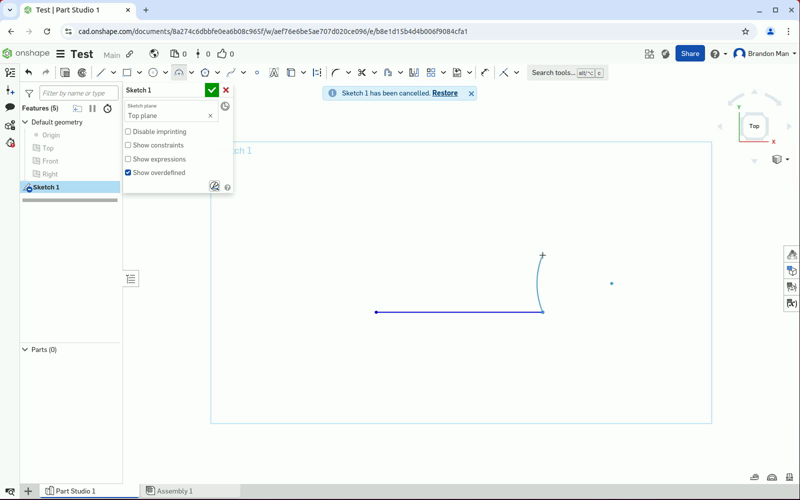
mouse_move(571, 283)
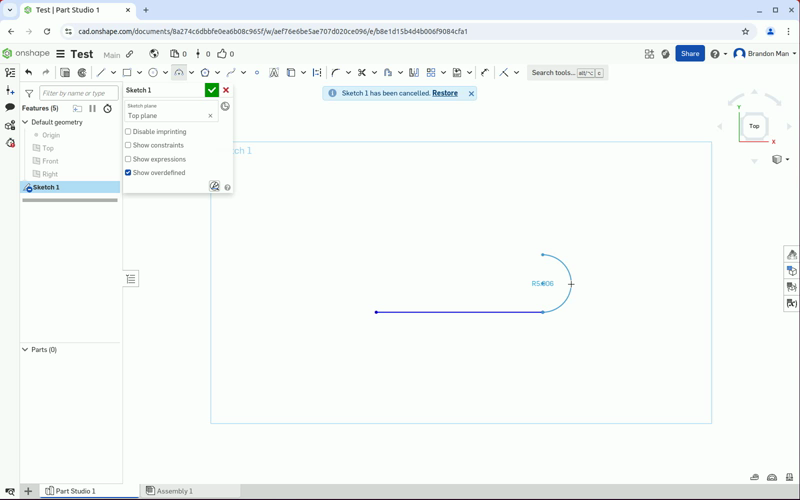
click(571, 283)
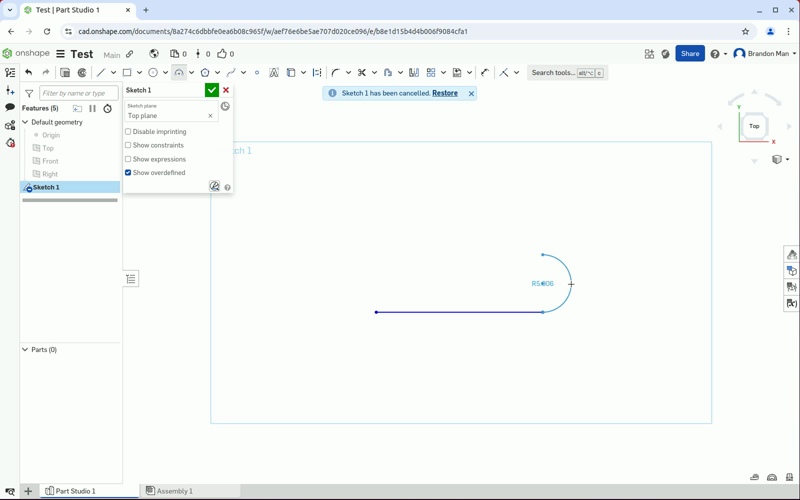
key_up(shift)
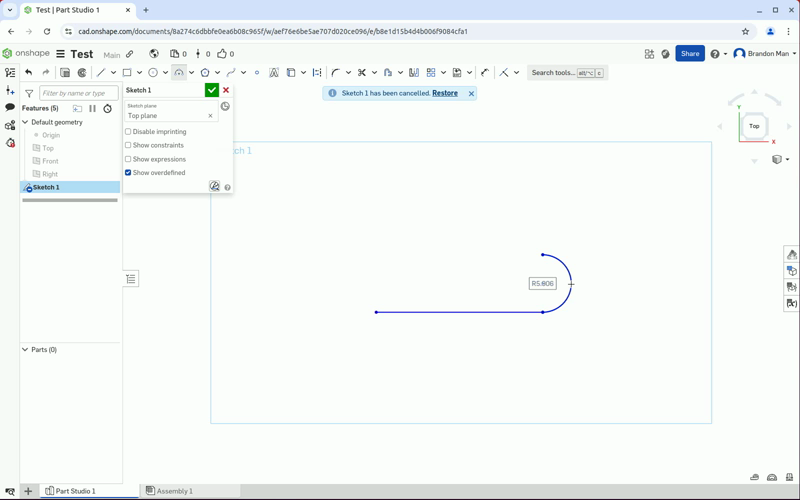
key(esc)
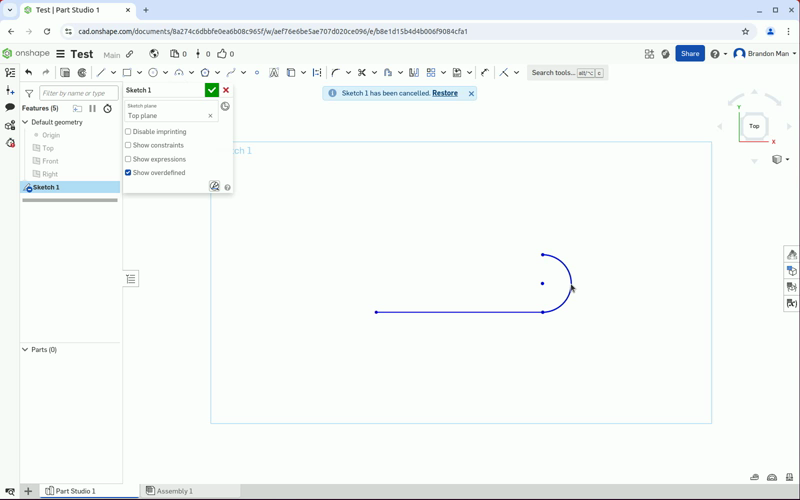
key(l)
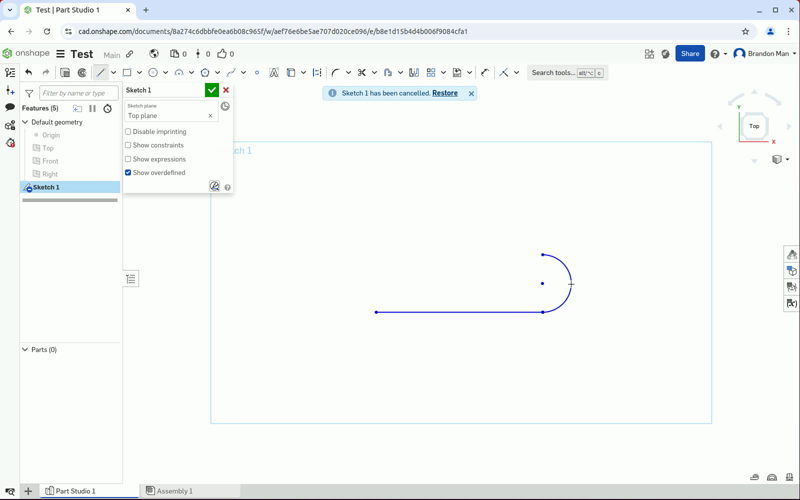
mouse_move(542, 254)
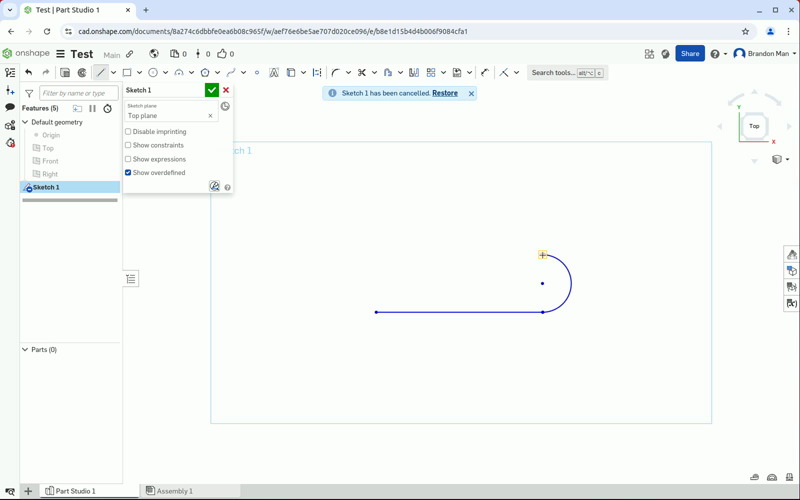
click(542, 254)
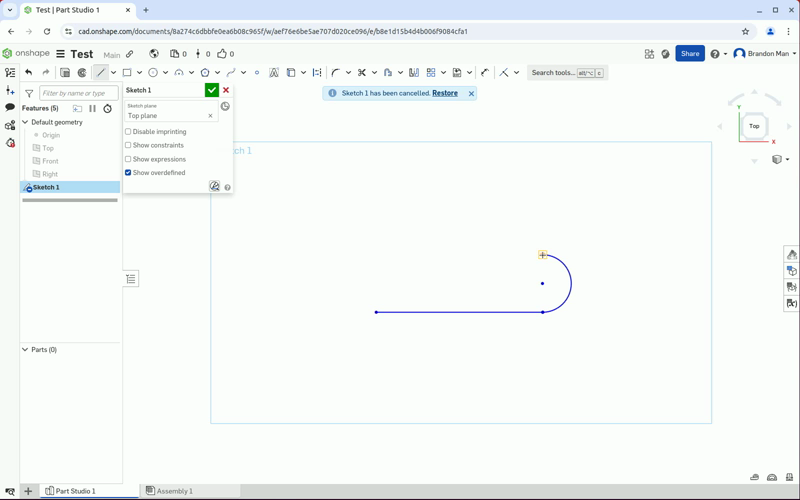
key_down(shift)
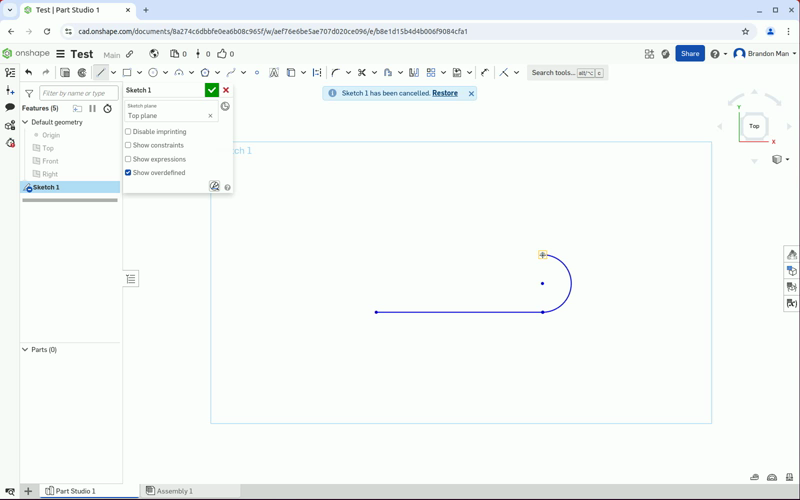
mouse_move(376, 254)
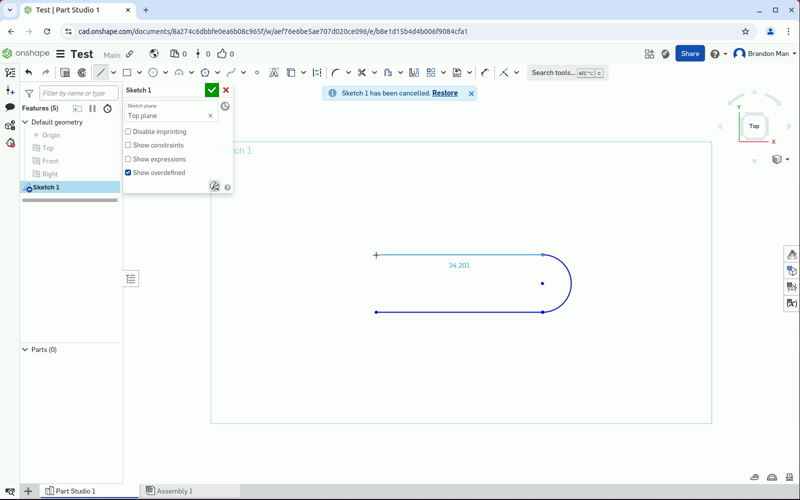
click(376, 254)
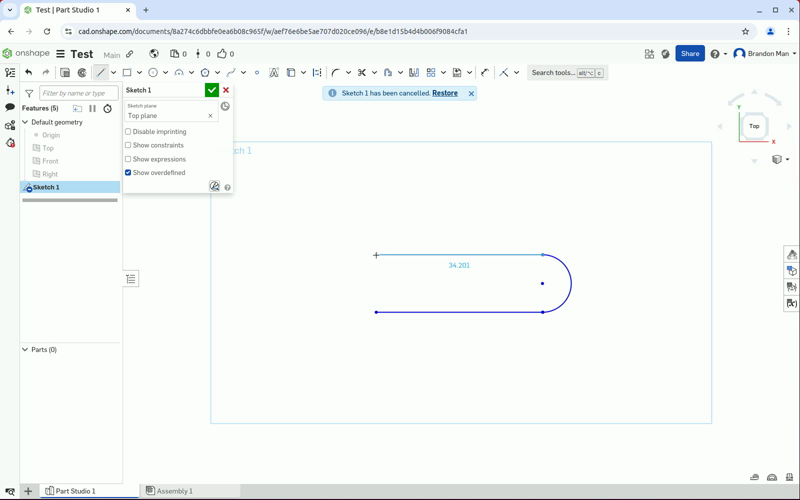
key_up(shift)
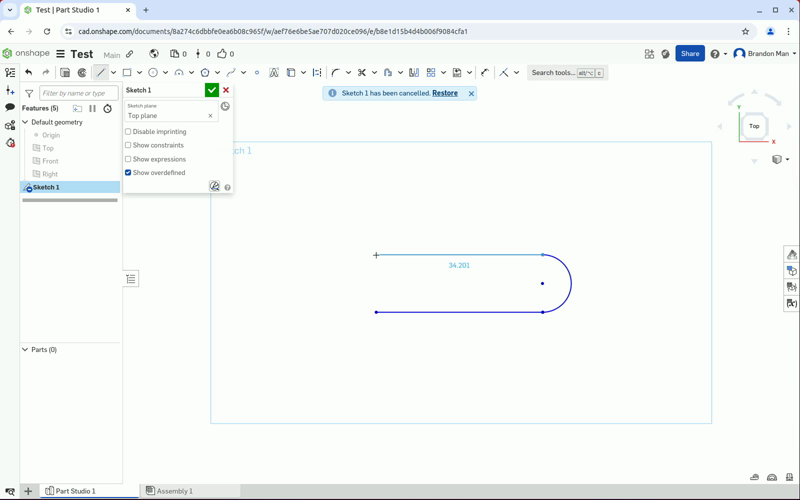
key(esc)
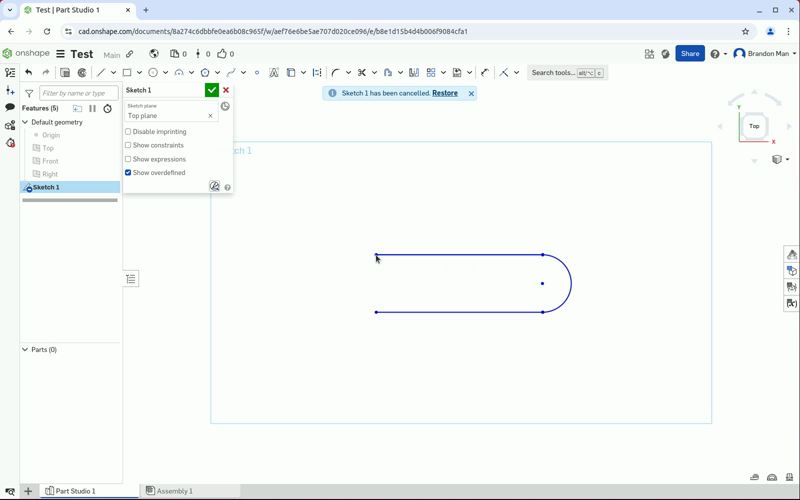
key(a)
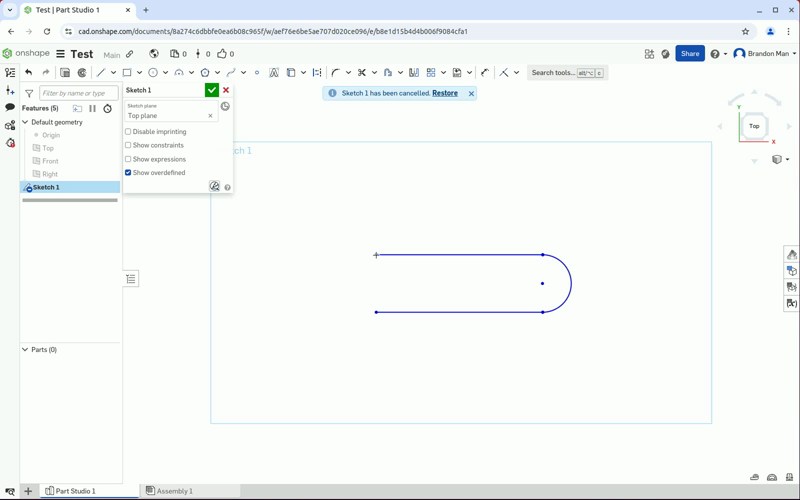
mouse_move(376, 254)
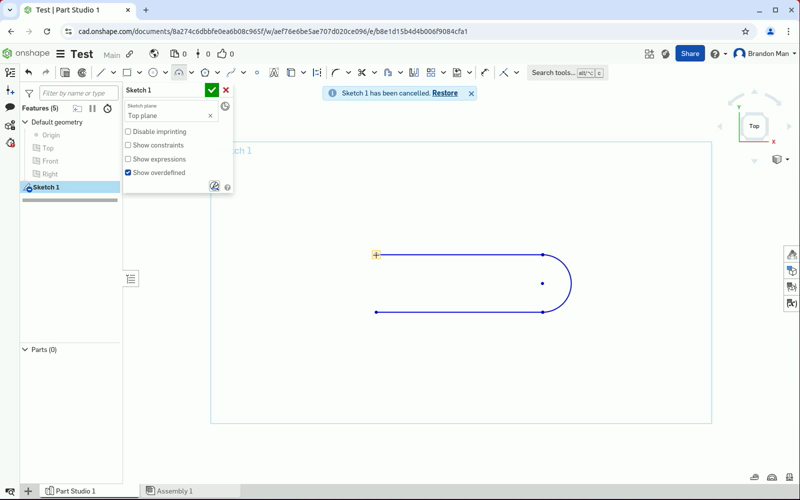
click(376, 254)
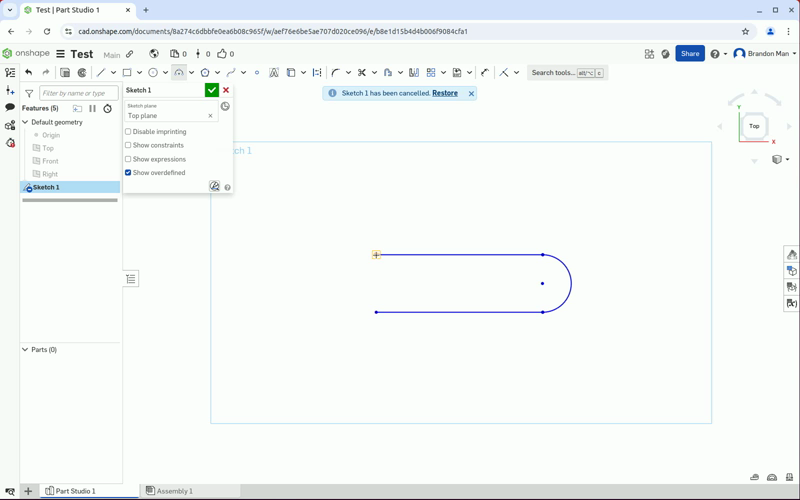
mouse_move(376, 312)
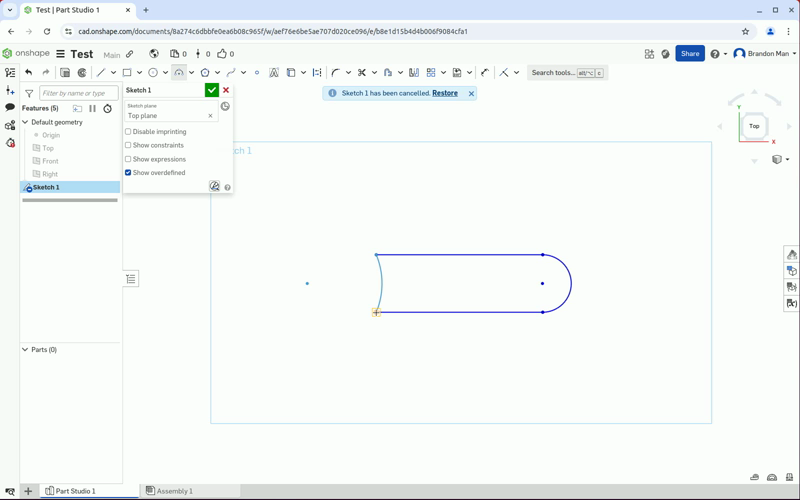
click(376, 312)
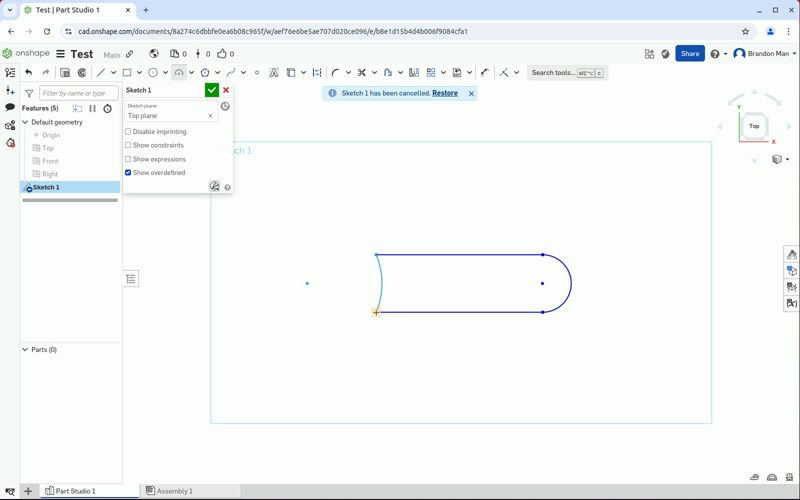
key_down(shift)
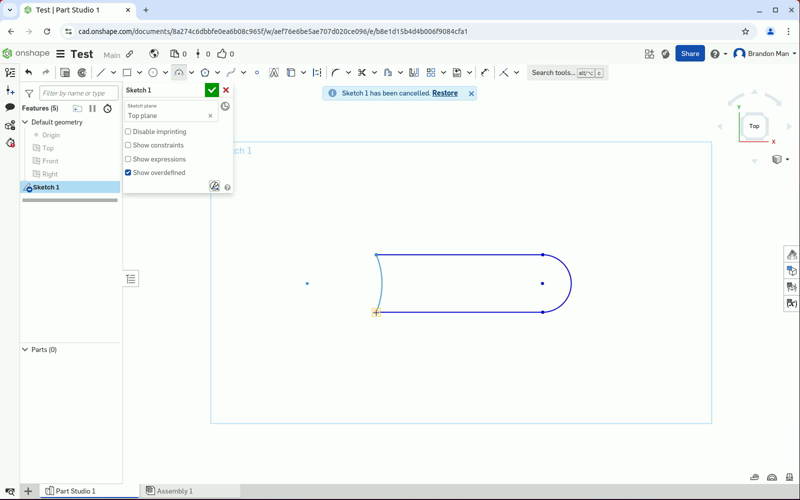
mouse_move(347, 283)
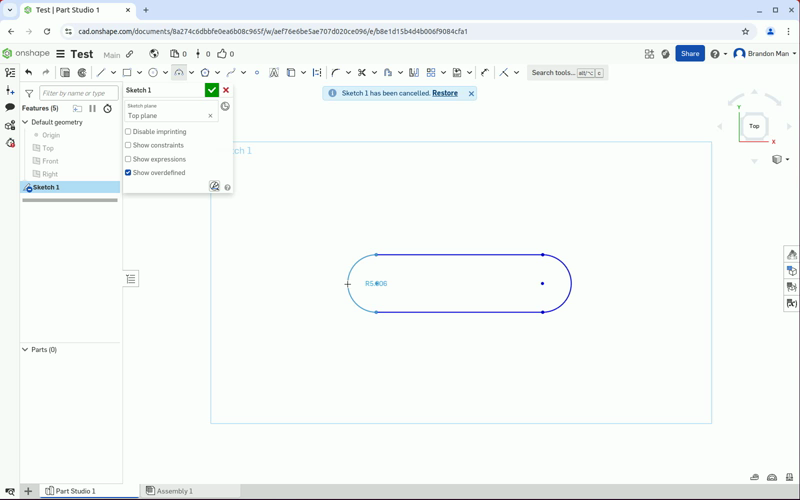
click(347, 283)
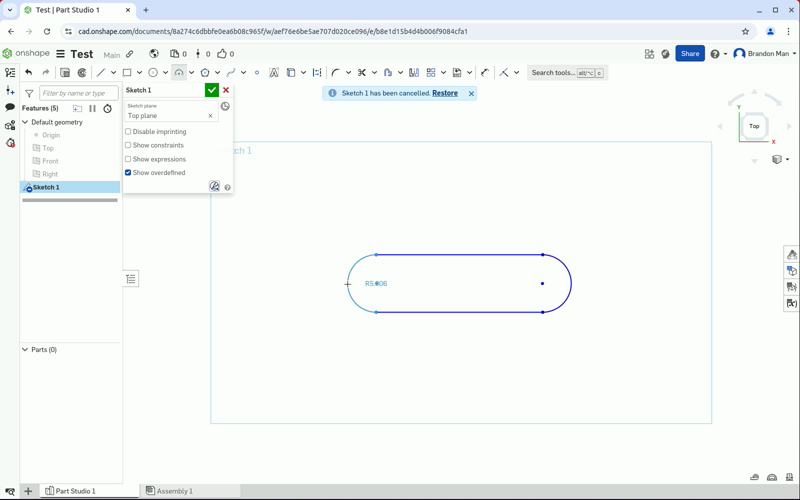
key_up(shift)
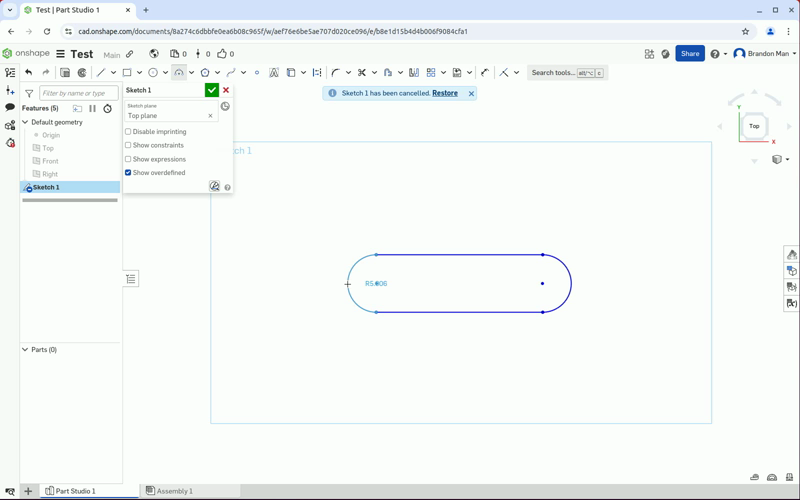
key(esc)
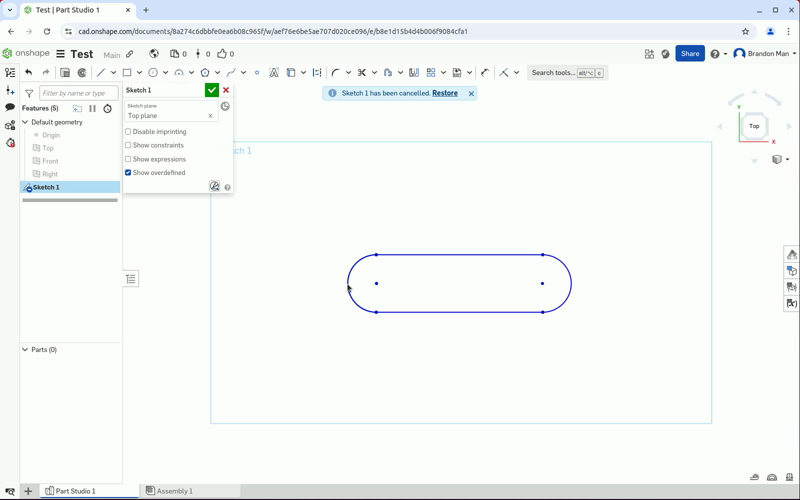
mouse_move(477, 287)
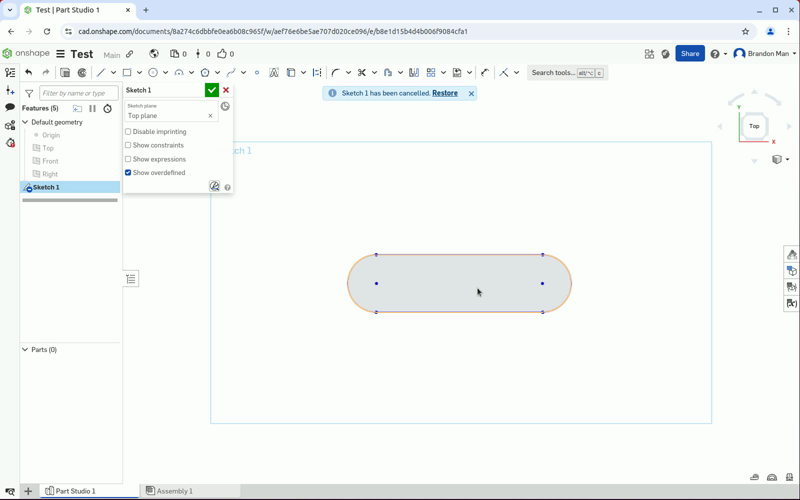
click(477, 287)
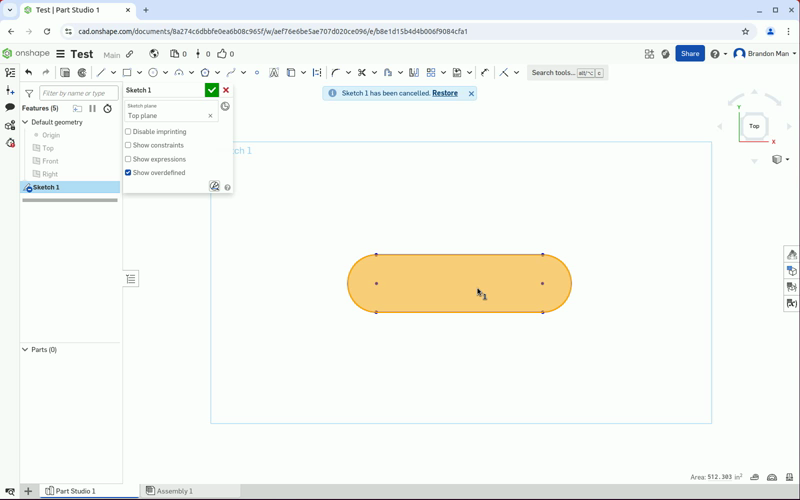
mouse_move(73, 352)
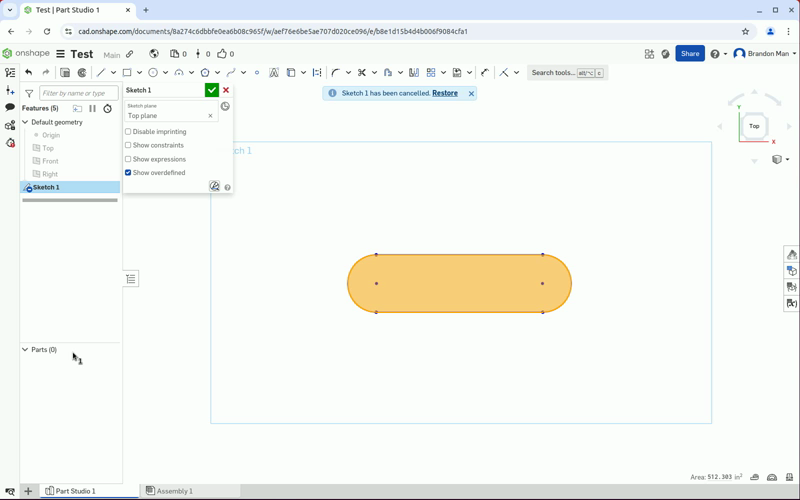
key(shift+y)
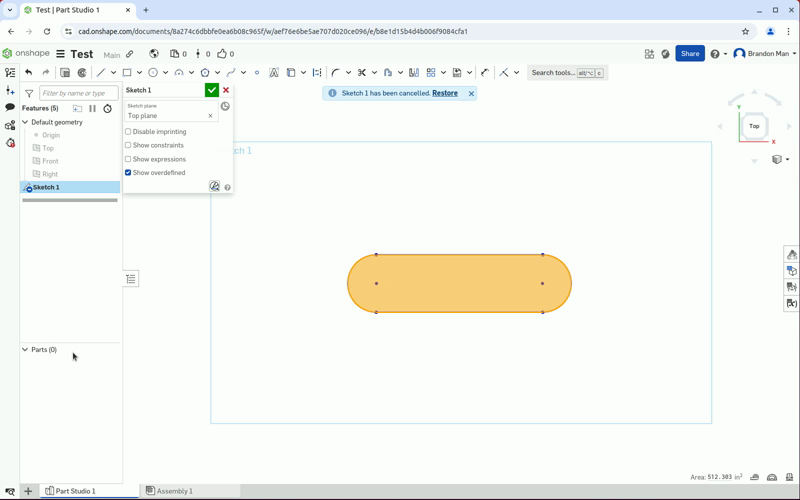
key(shift+e)
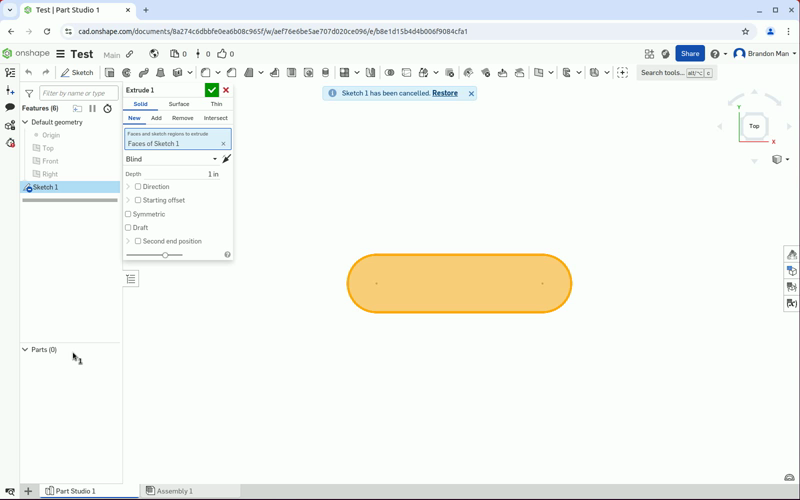
mouse_move(143, 106)
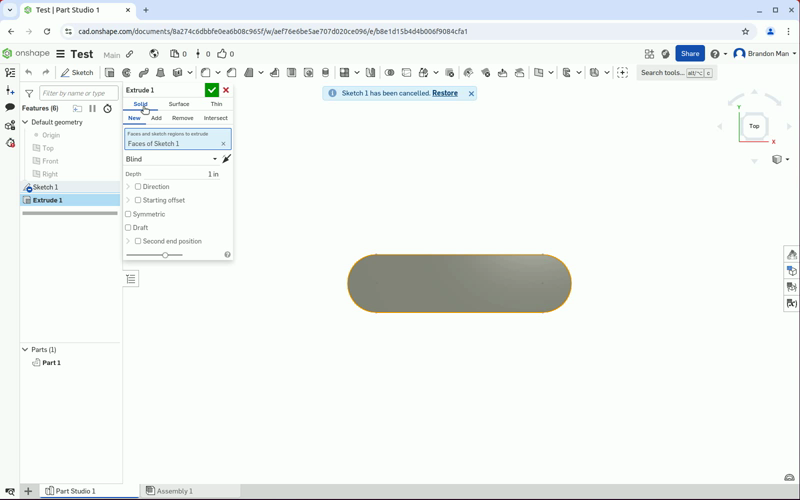
click(143, 106)
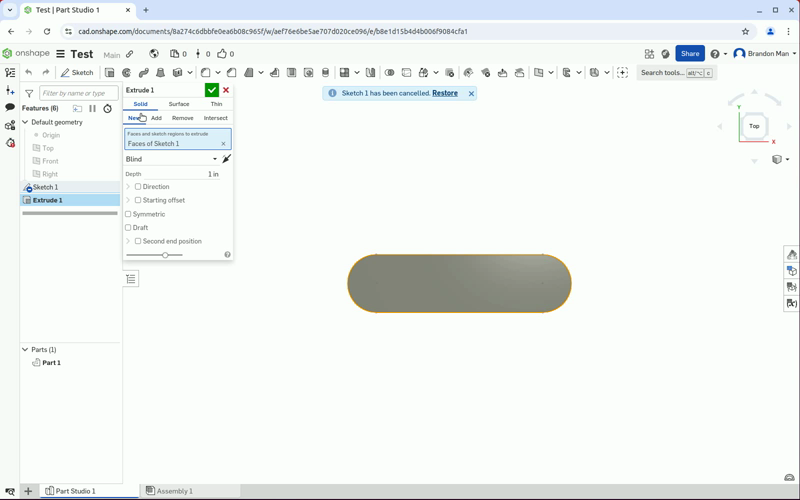
mouse_move(137, 120)
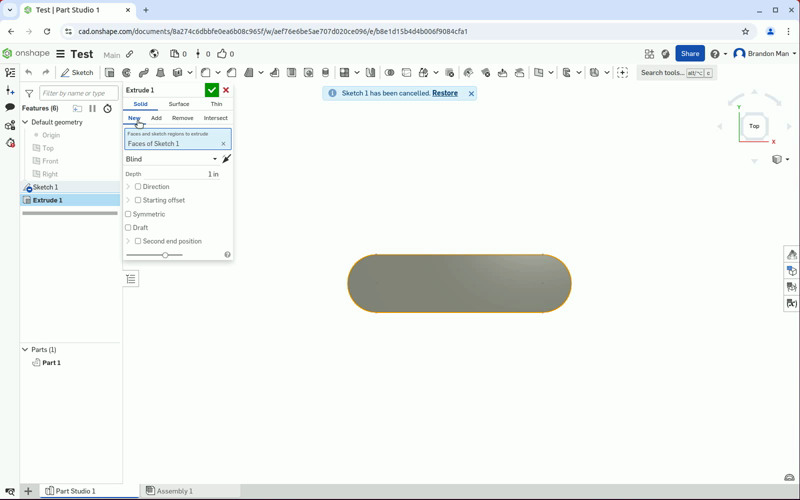
click(137, 120)
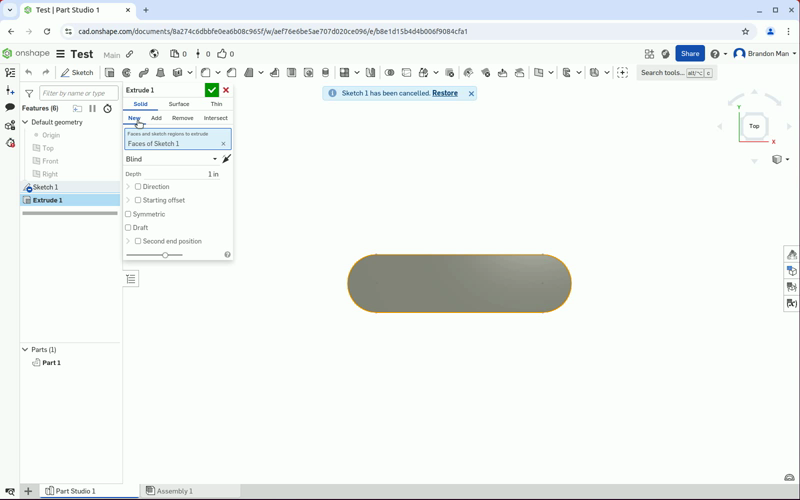
key(tab, 4)
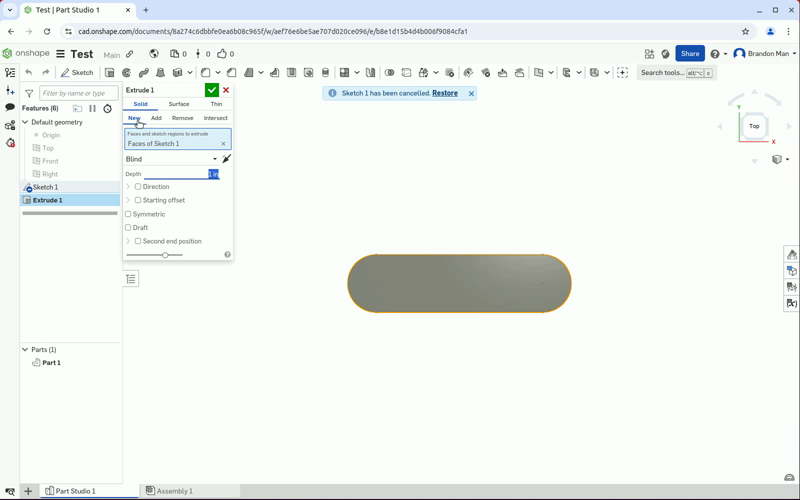
text(6.499)
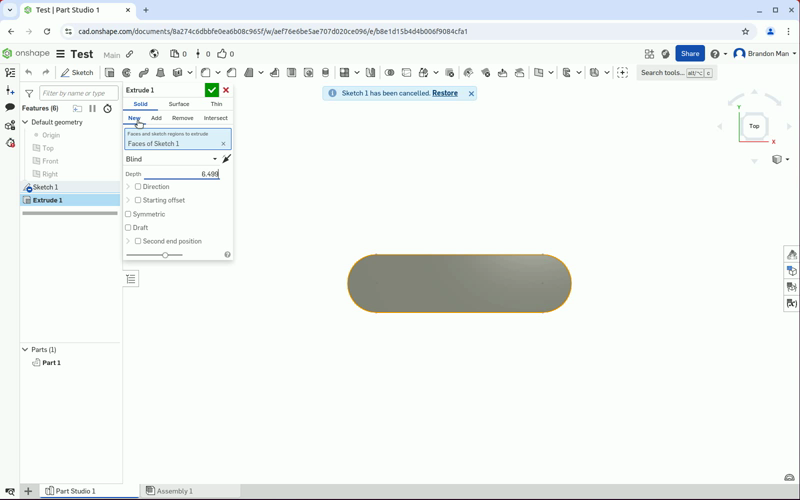
key(enter)
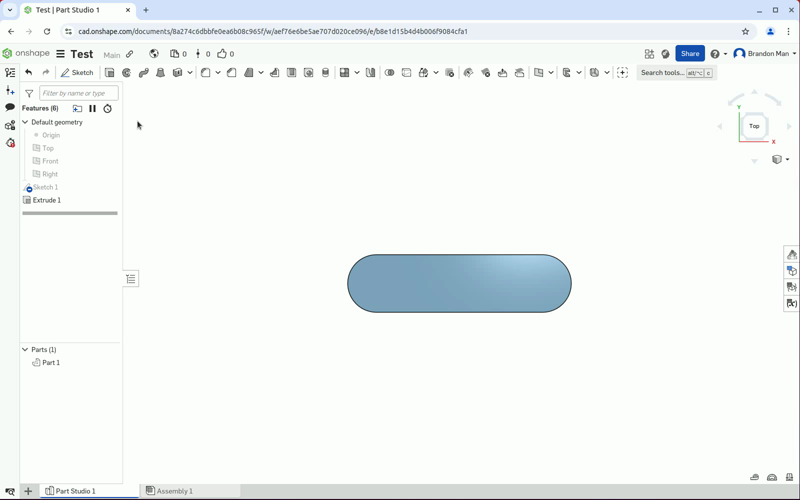
key(shift+h)
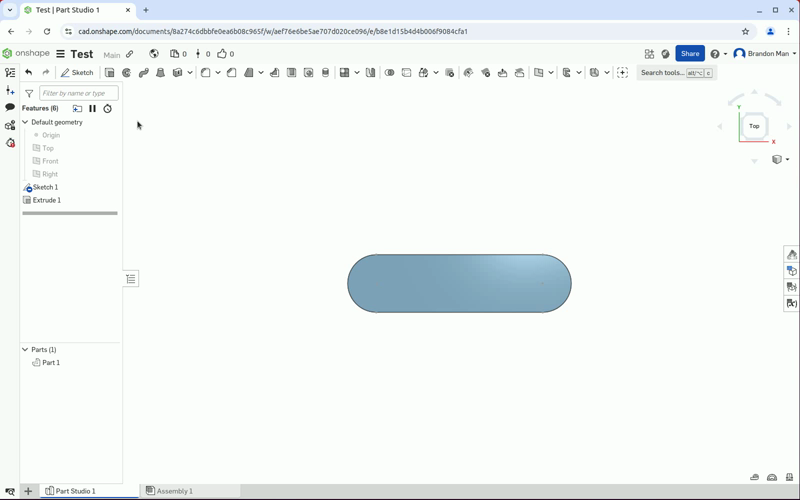
key(shift+h)
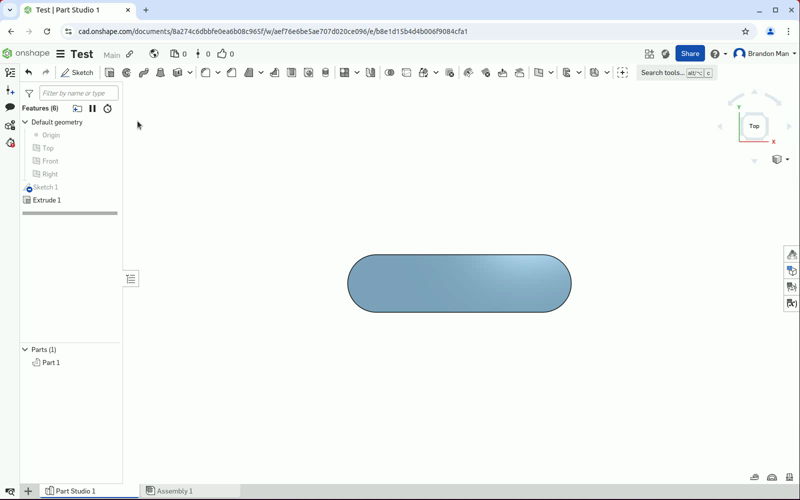
mouse_move(73, 189)
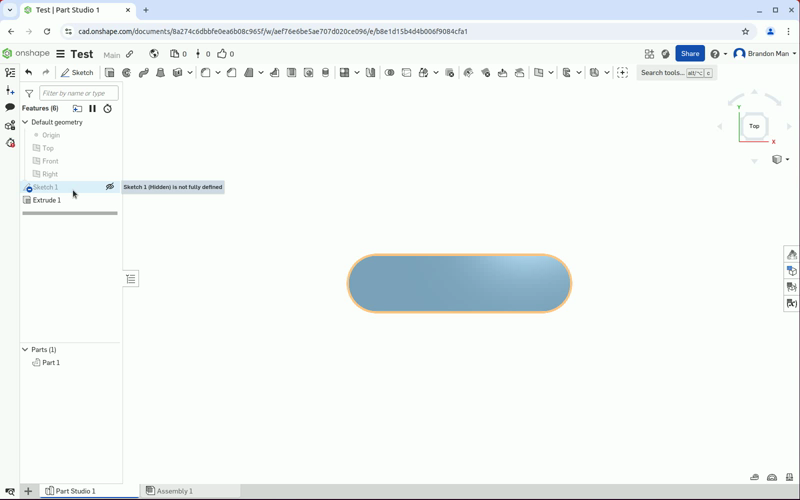
click(73, 189)
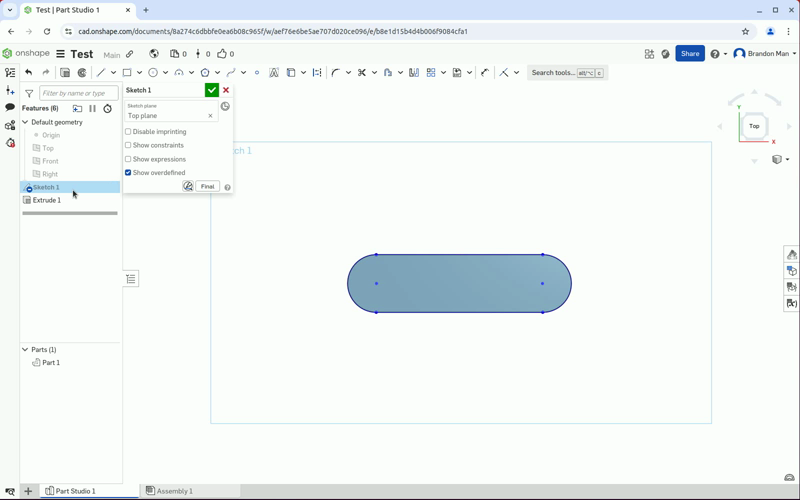
mouse_move(229, 92)
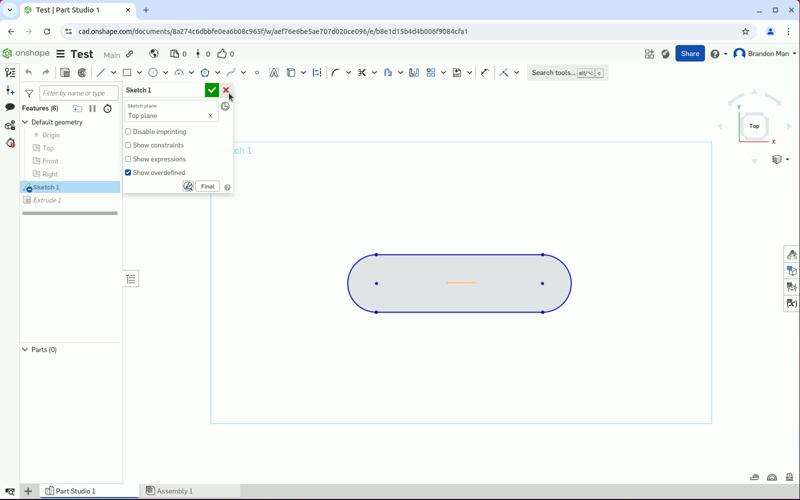
click(229, 92)
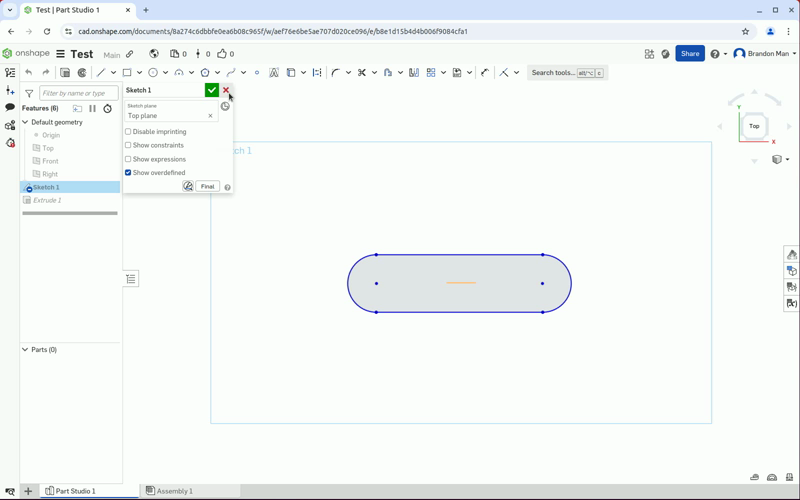
key(shift+s)
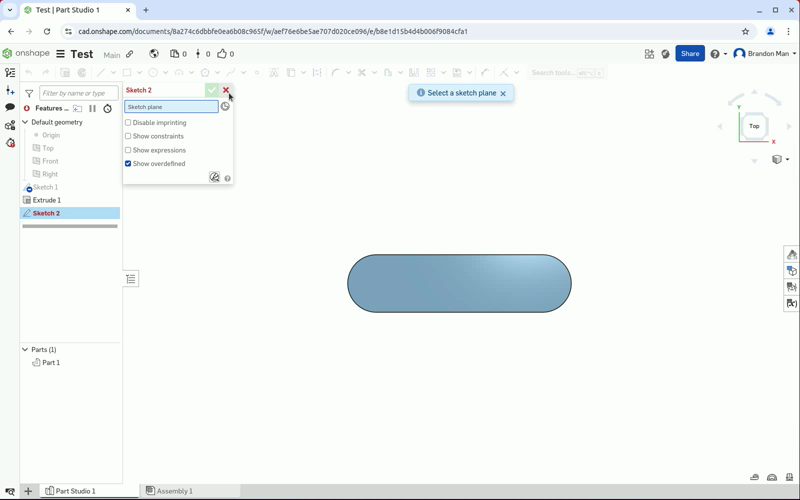
mouse_move(73, 150)
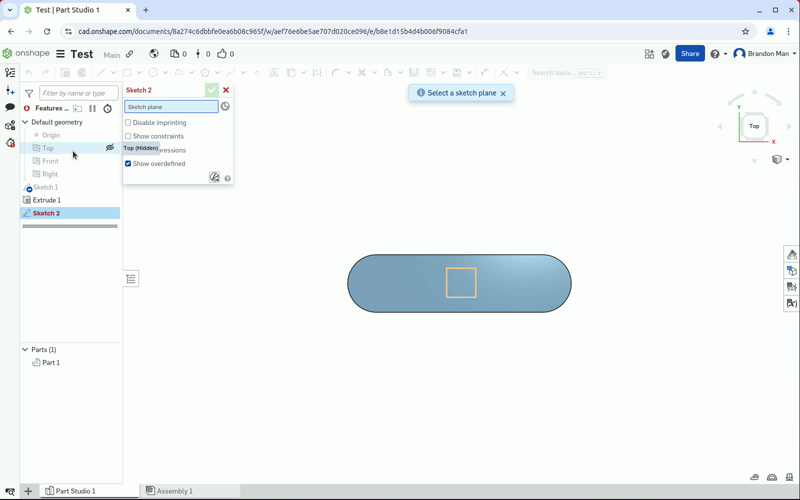
click(73, 150)
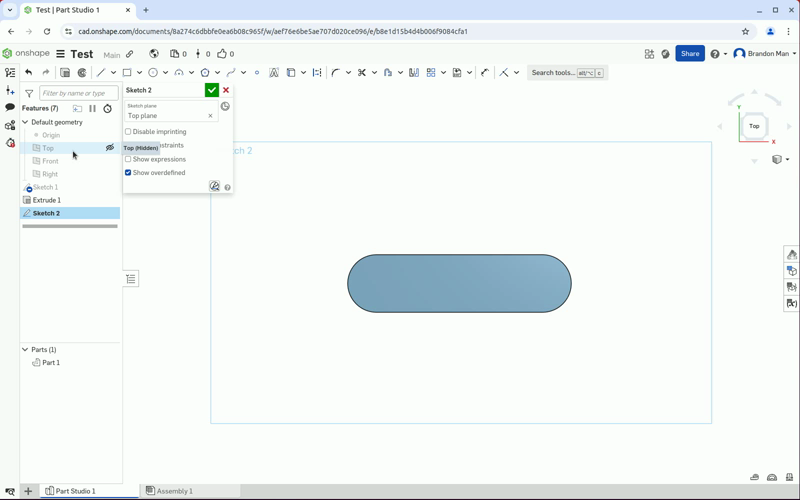
mouse_move(73, 352)
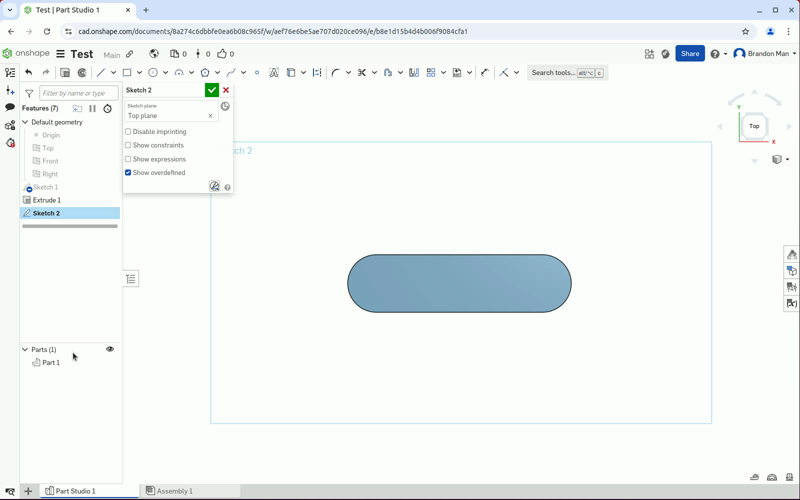
key(y)
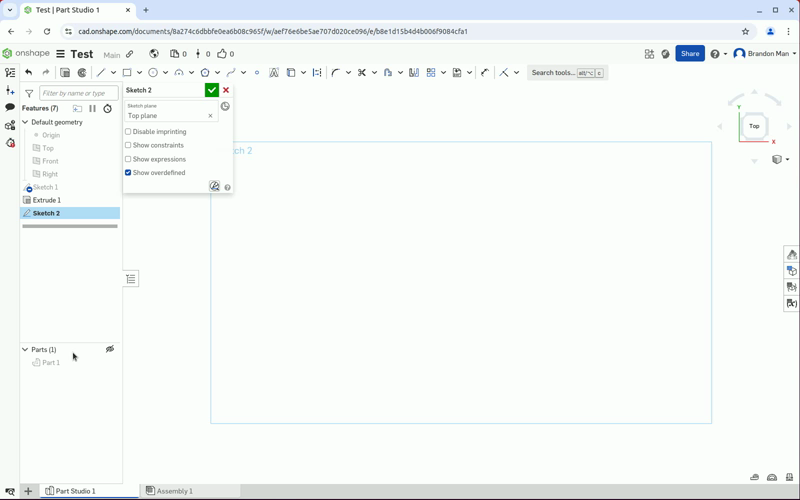
key(c)
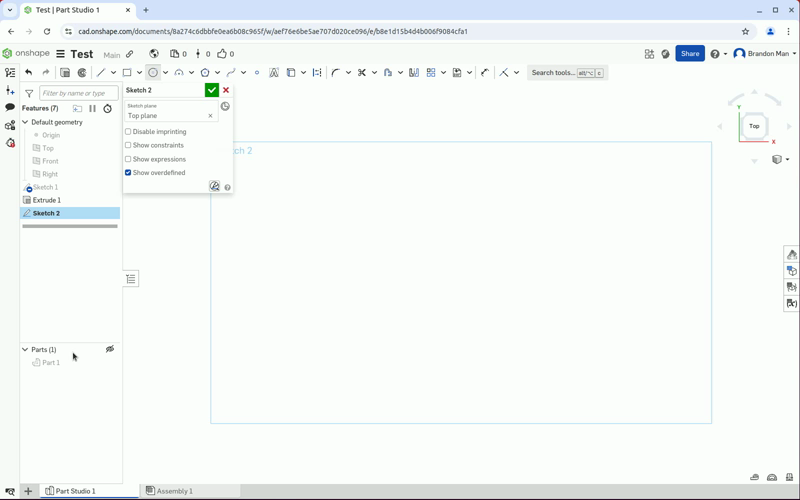
key_down(shift)
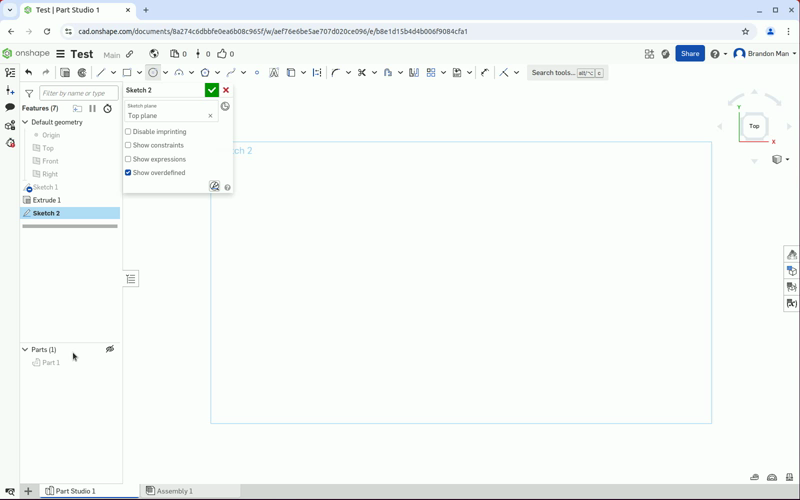
mouse_move(377, 282)
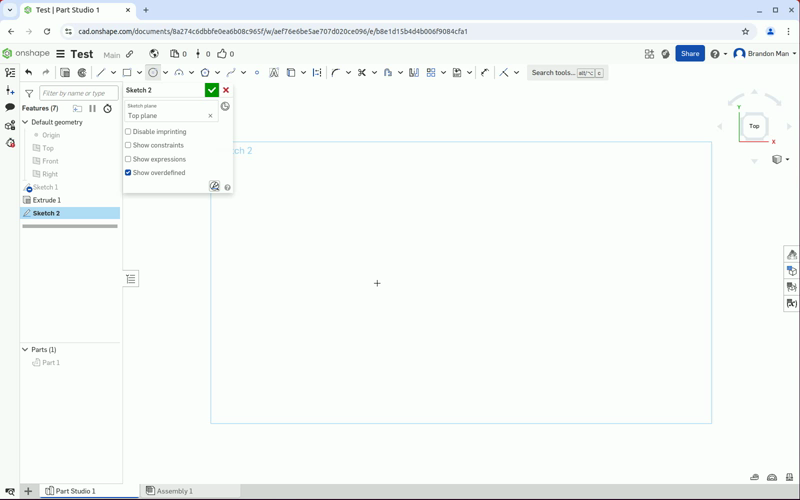
click(377, 282)
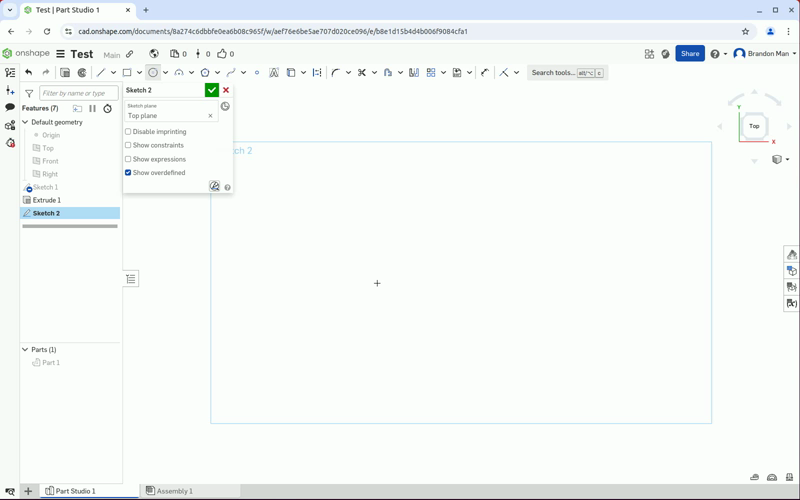
key_up(shift)
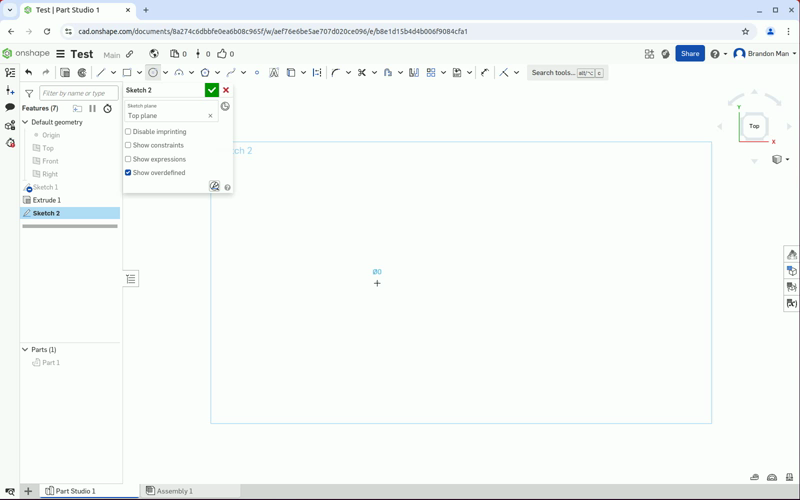
mouse_move(389, 282)
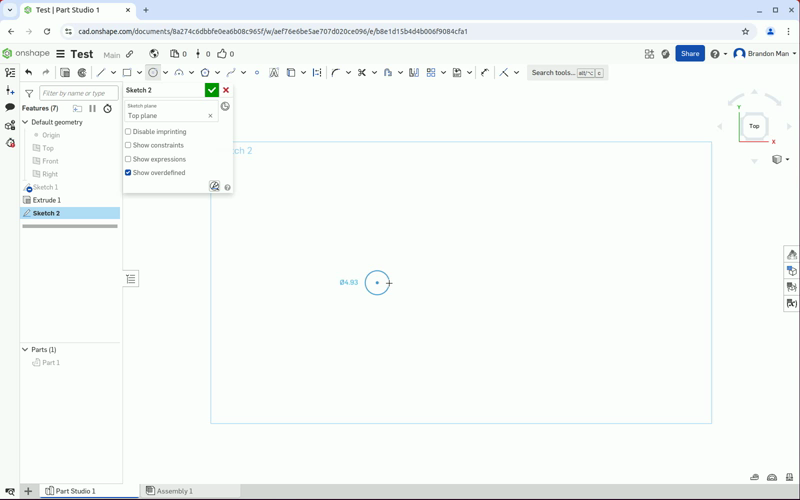
click(389, 282)
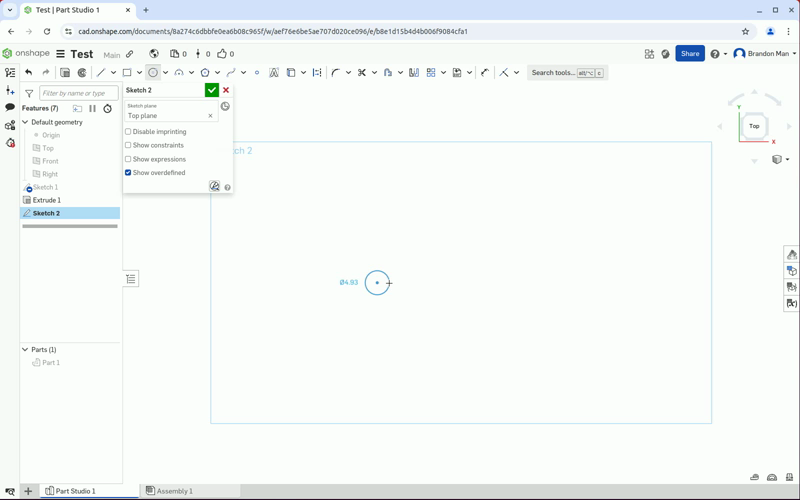
key(esc)
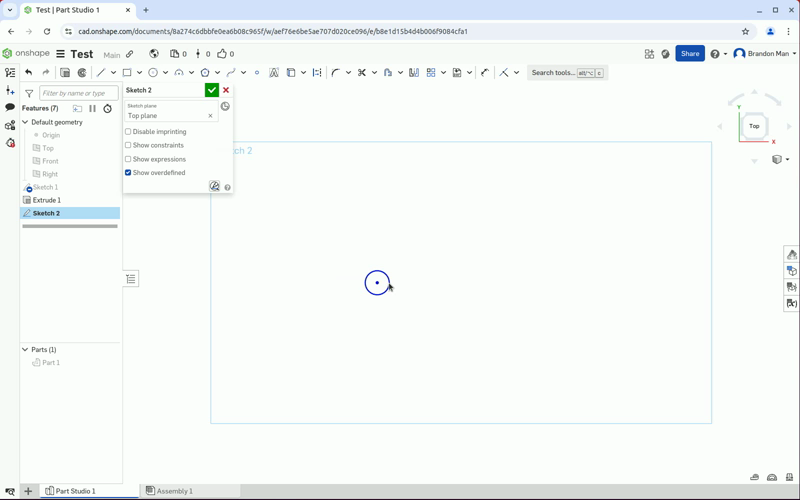
mouse_move(376, 293)
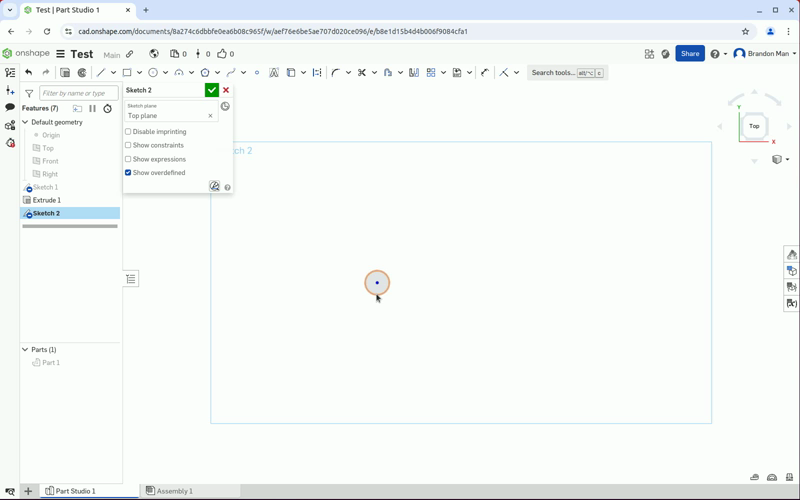
scroll(6)
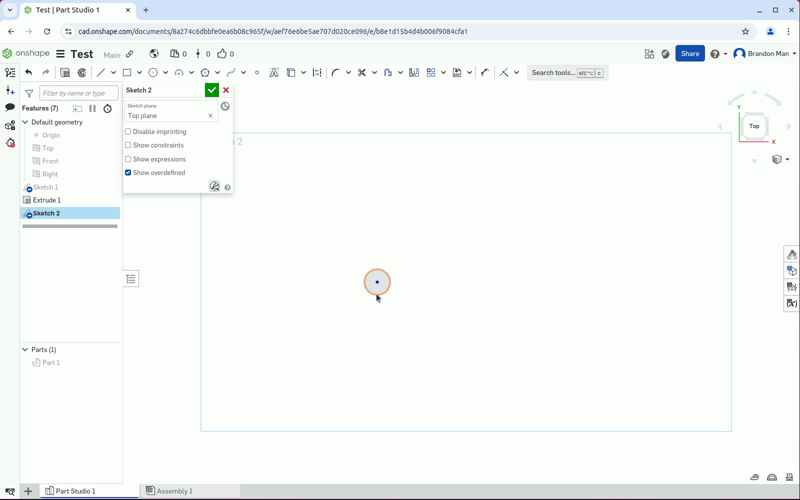
scroll(6)
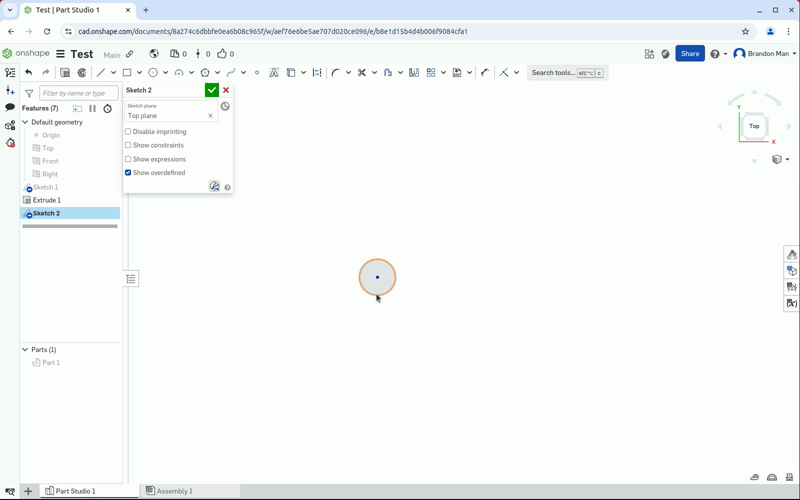
scroll(6)
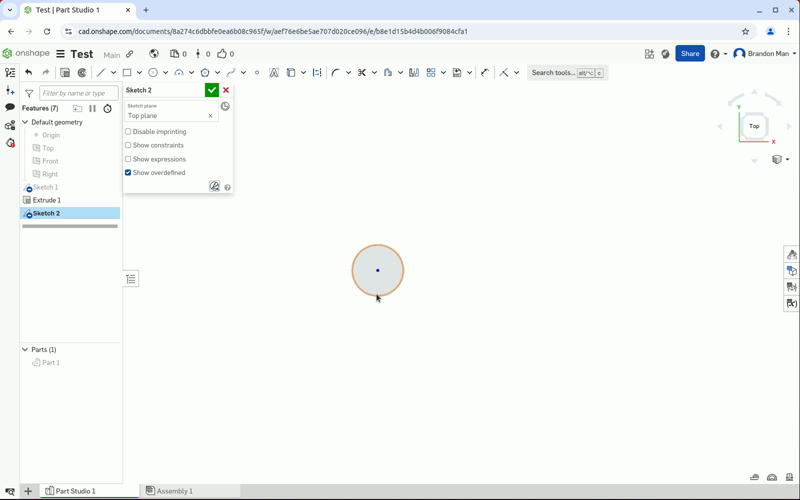
scroll(6)
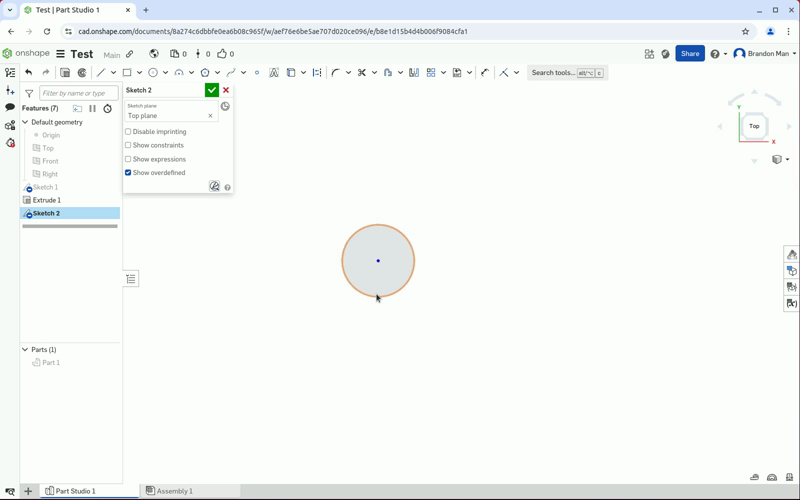
scroll(6)
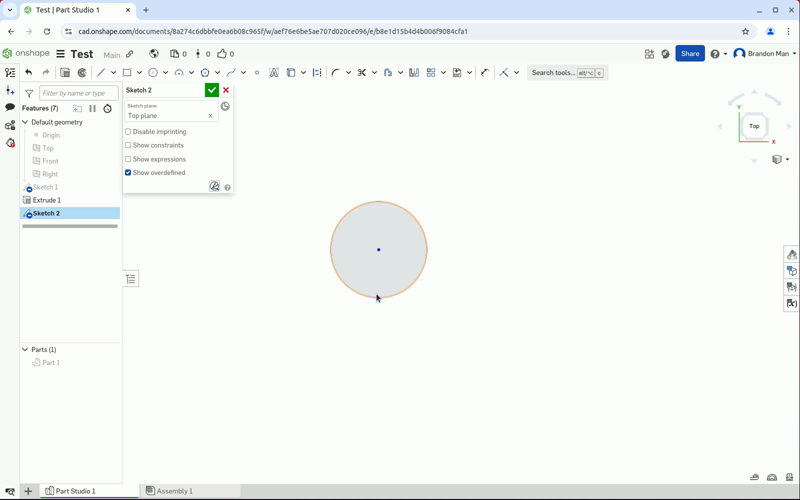
scroll(6)
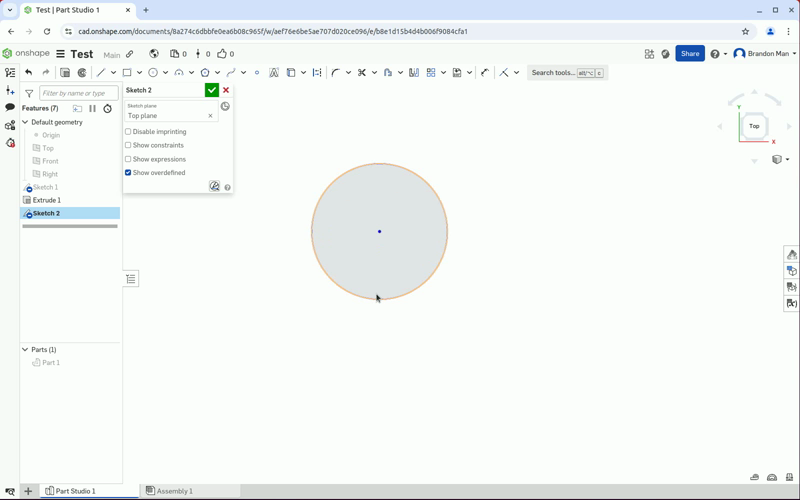
scroll(6)
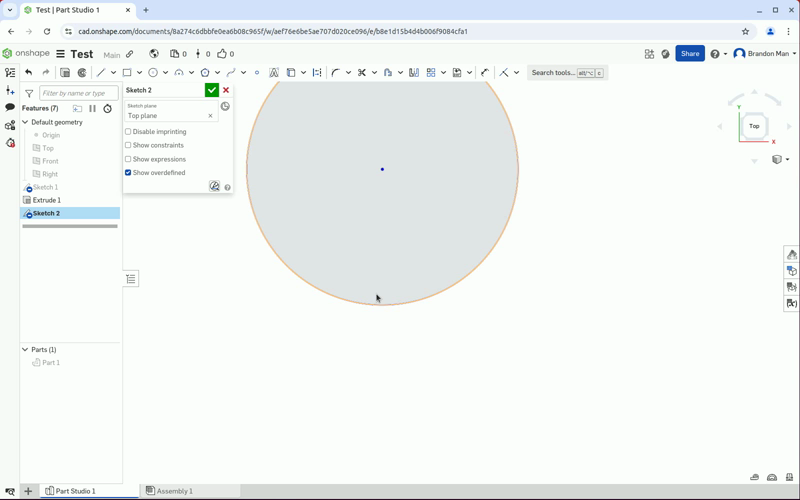
click(376, 293)
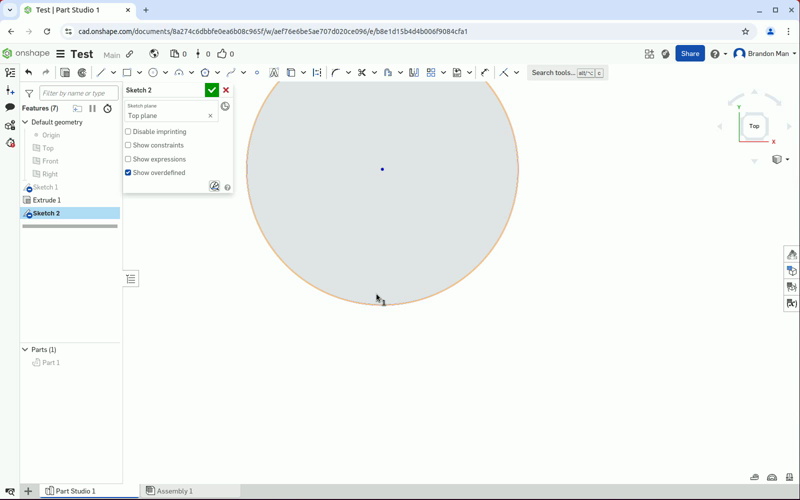
scroll(-6)
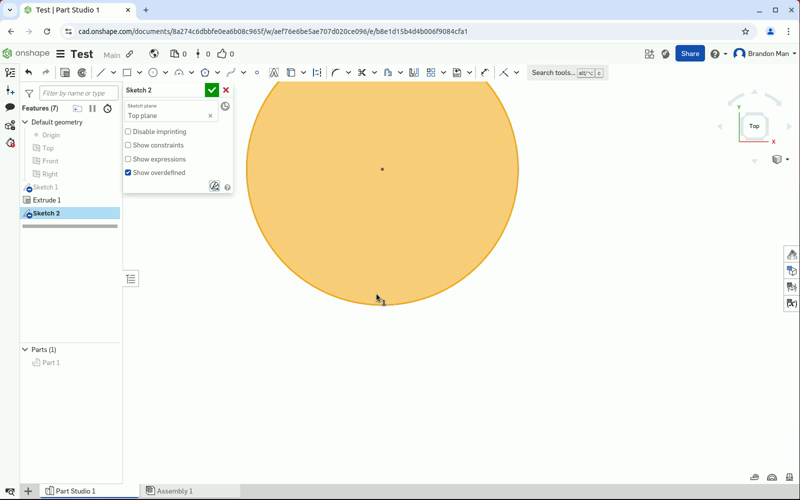
scroll(-6)
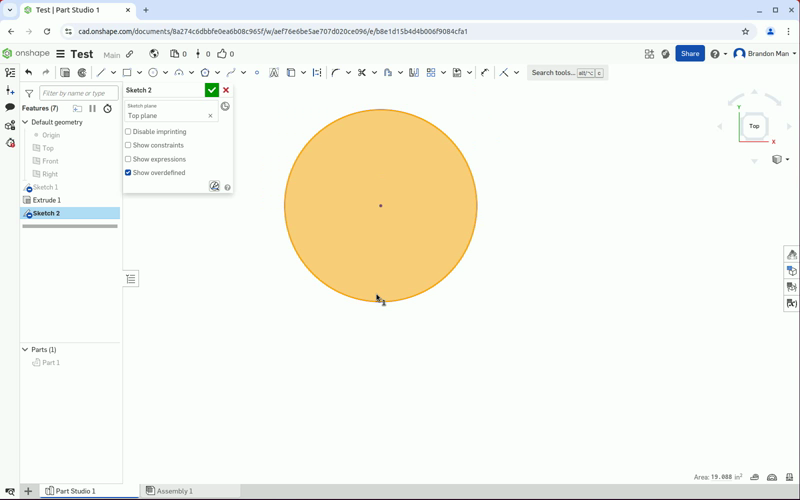
scroll(-6)
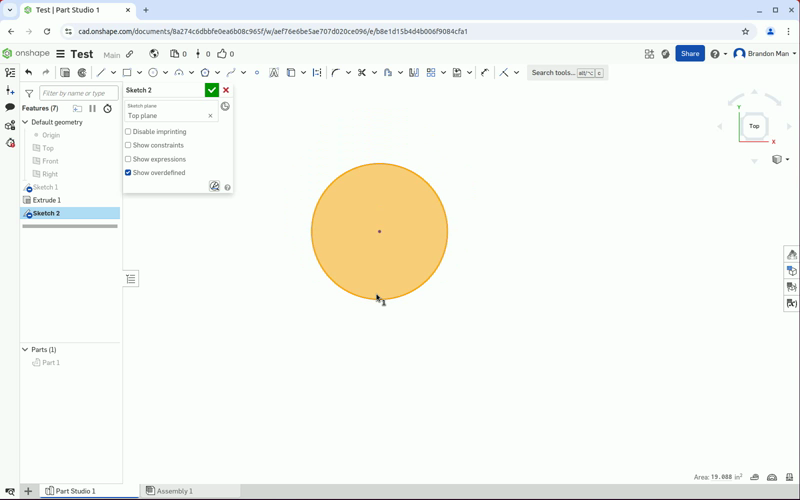
scroll(-6)
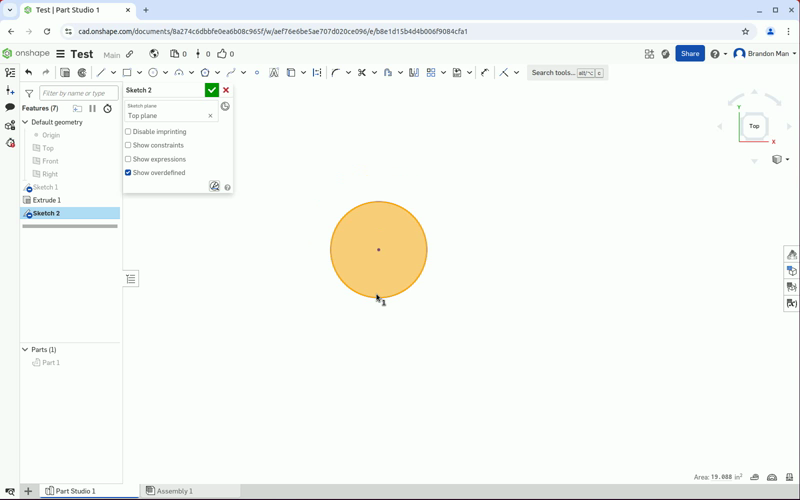
scroll(-6)
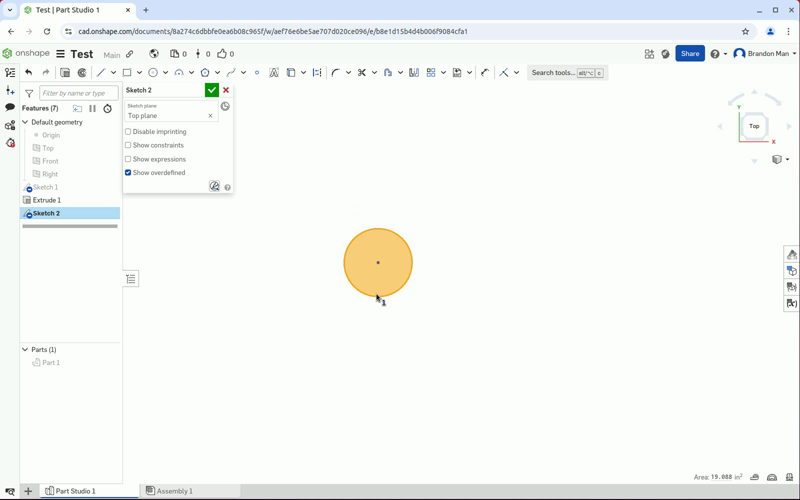
scroll(-6)
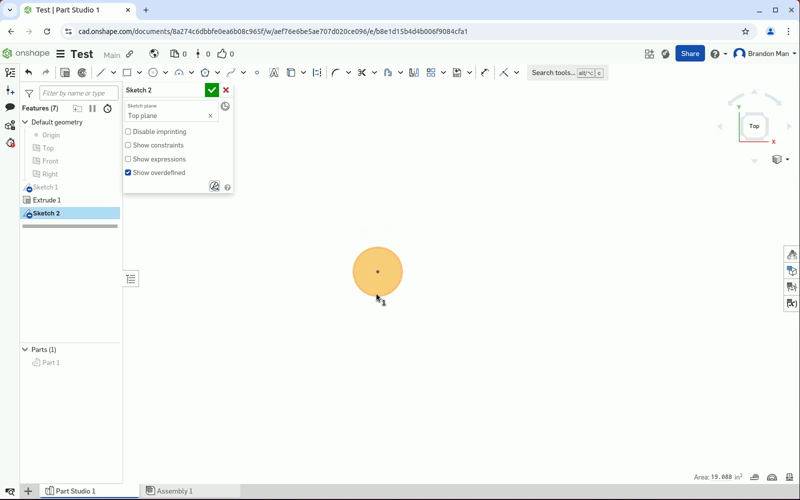
scroll(-6)
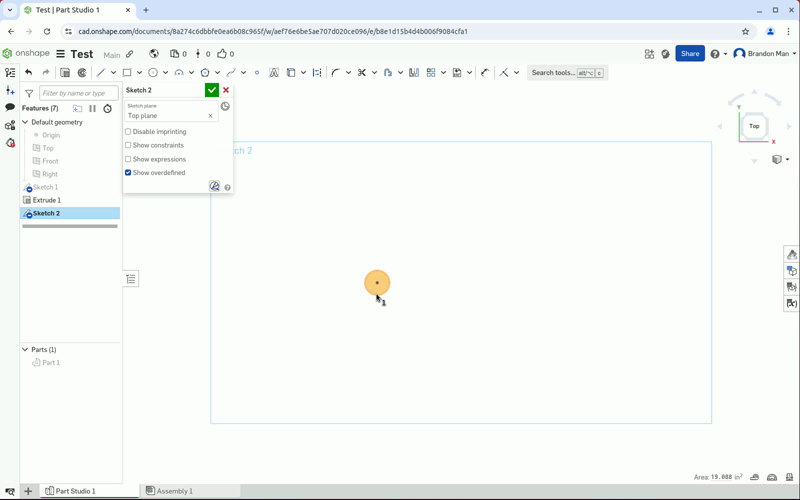
mouse_move(73, 352)
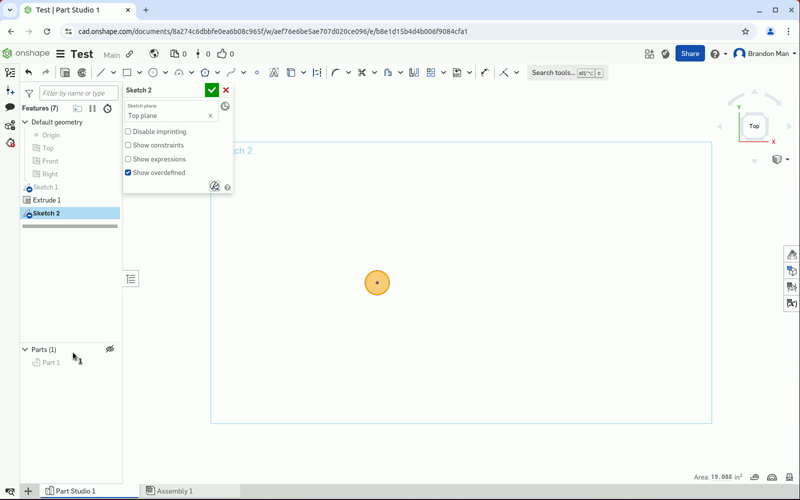
key(shift+y)
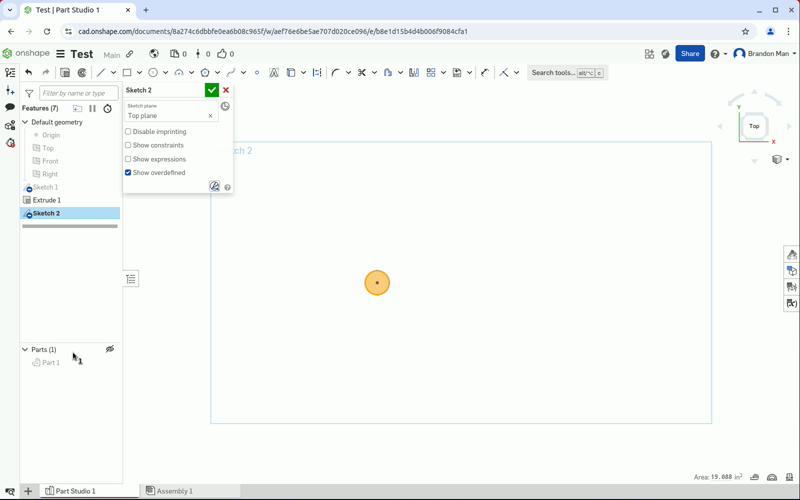
key(shift+e)
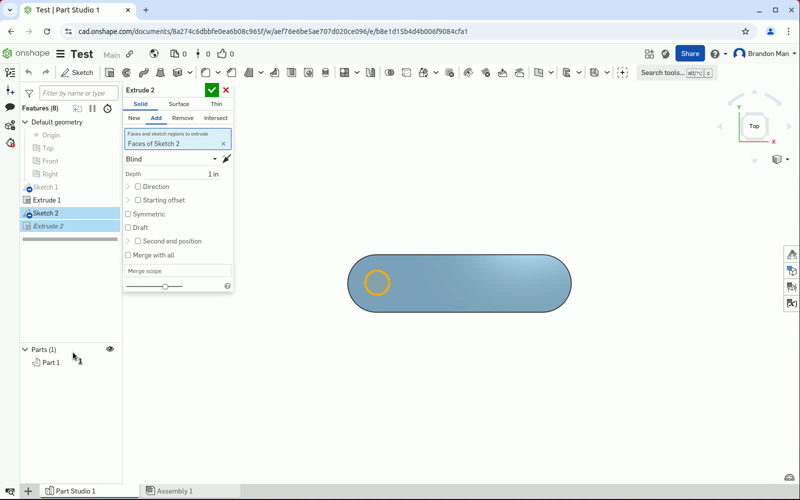
mouse_move(143, 106)
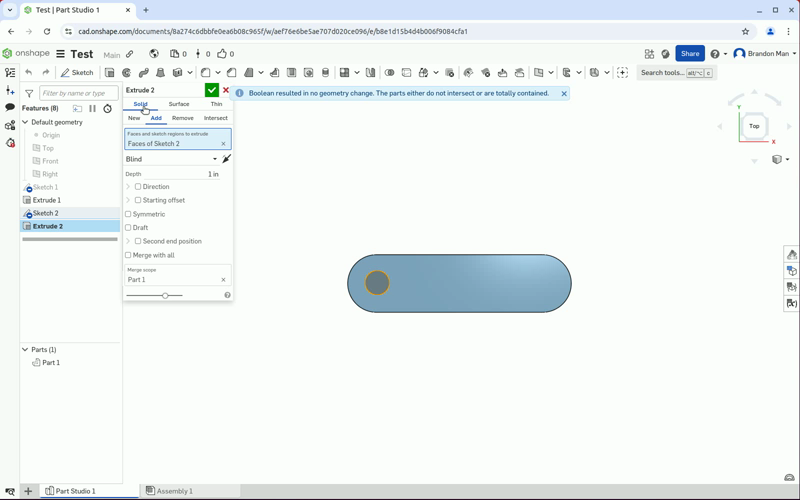
click(143, 106)
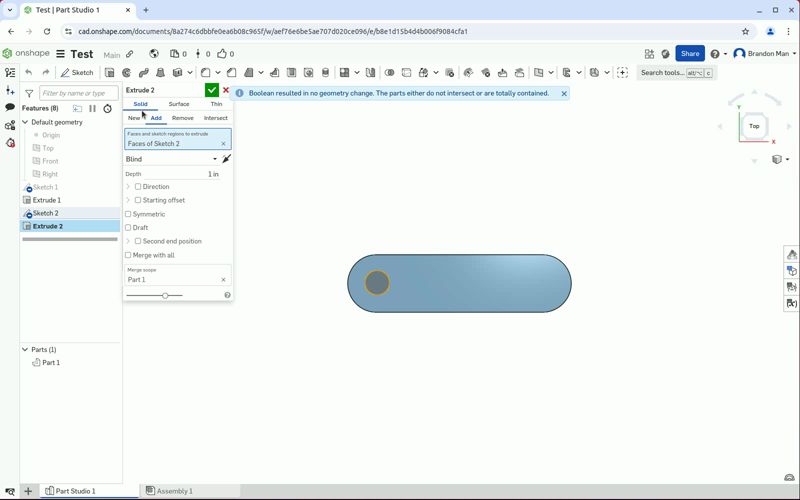
mouse_move(137, 120)
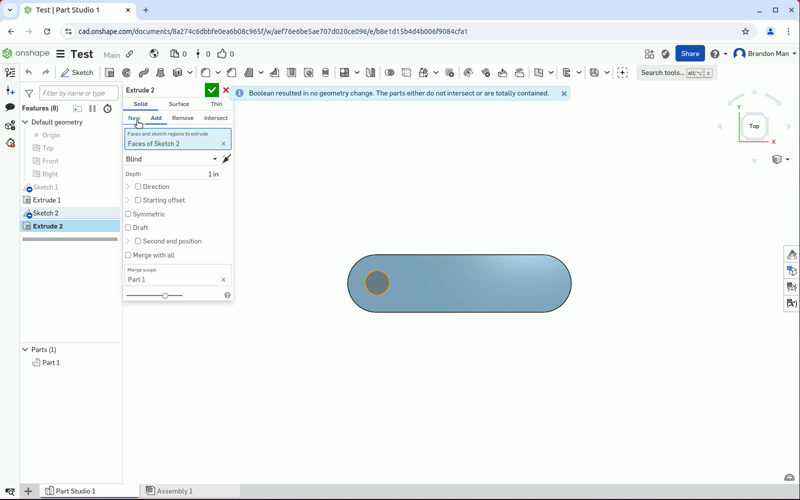
click(137, 120)
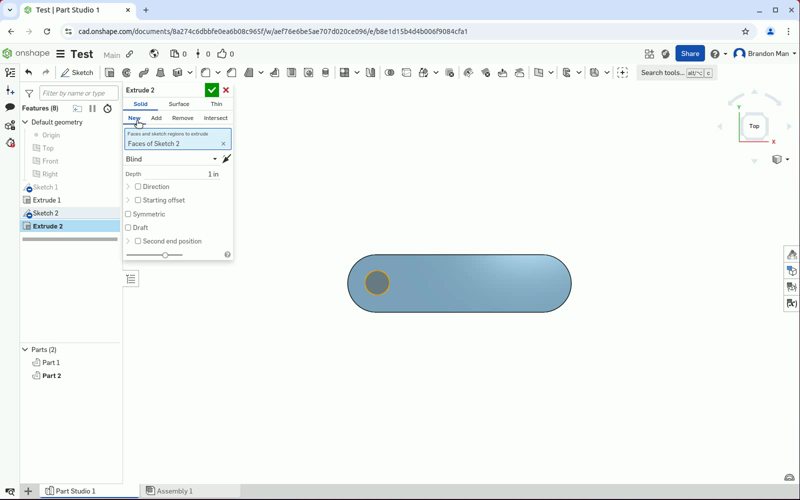
key(tab, 4)
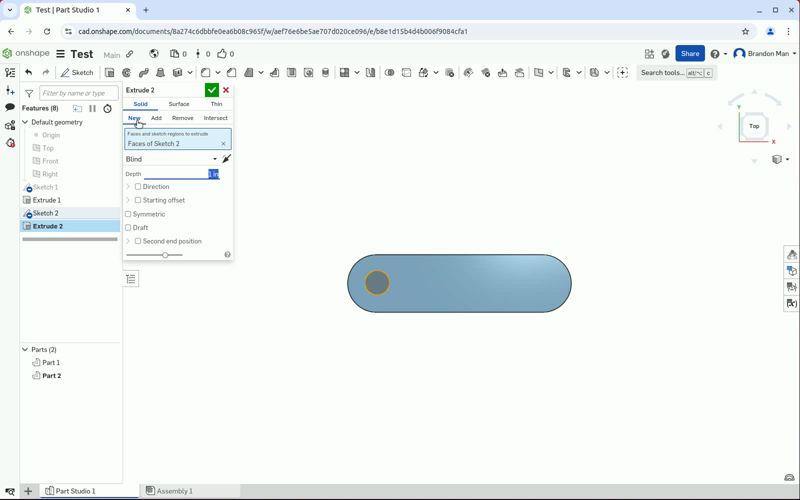
text(6.499)
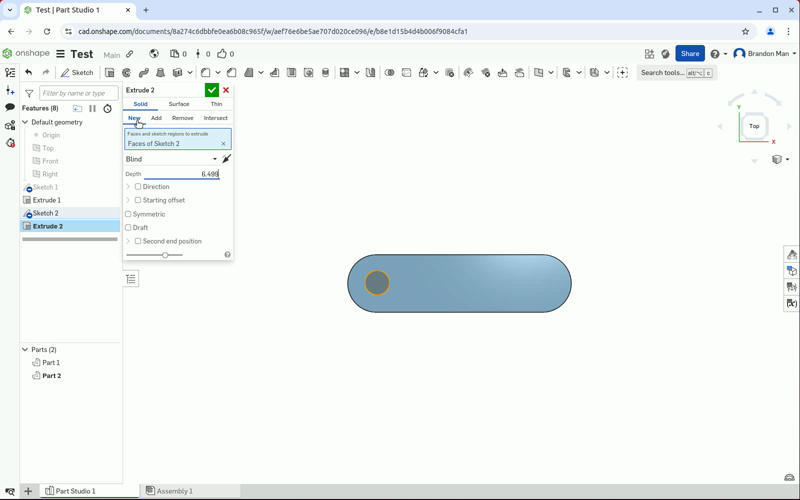
key(enter)
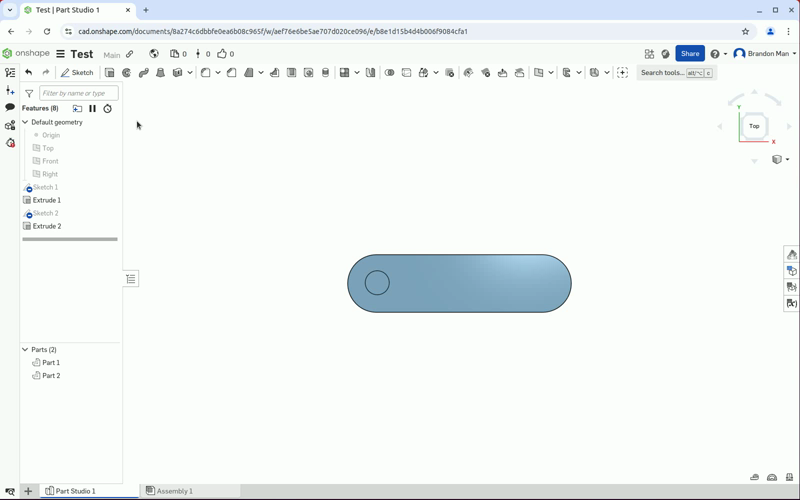
key(shift+h)
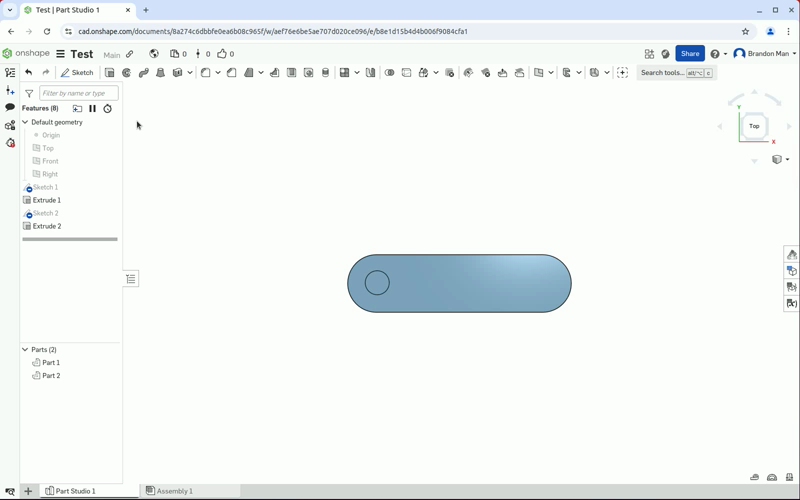
key(shift+h)
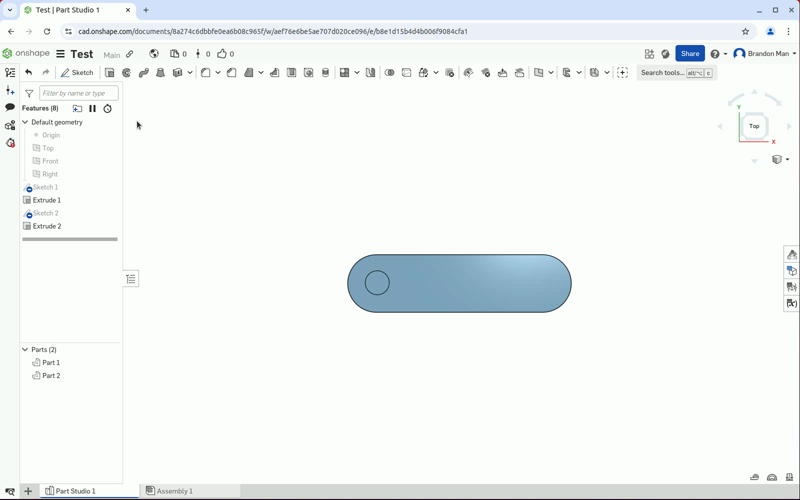
mouse_move(73, 189)
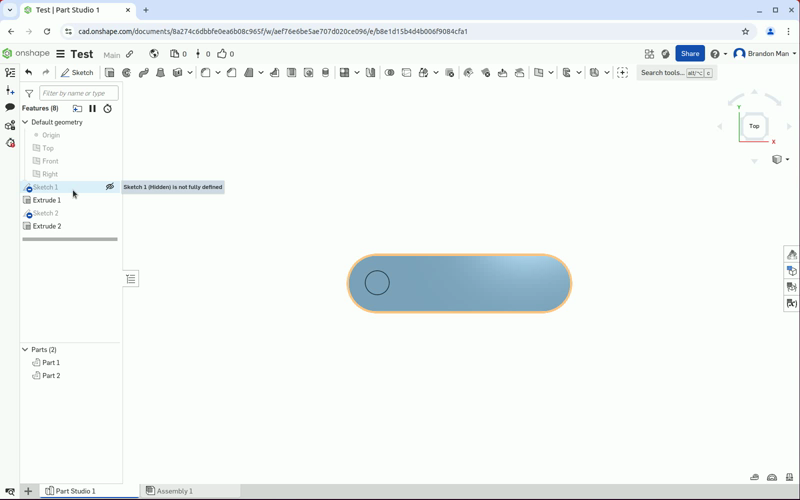
click(73, 189)
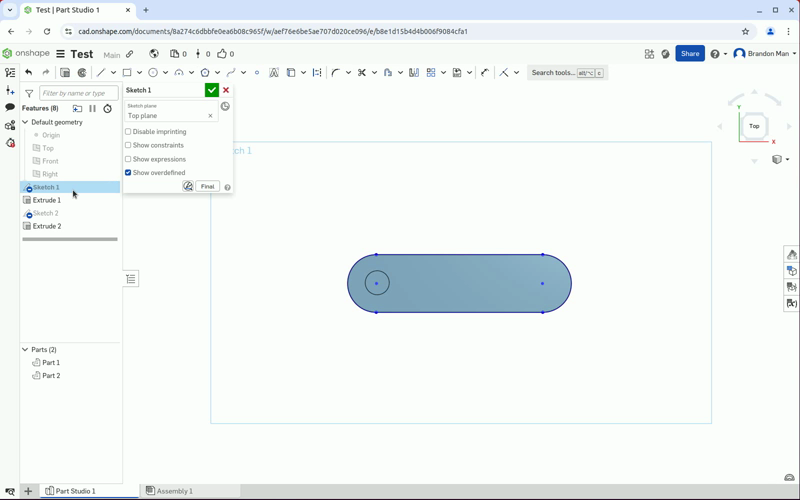
mouse_move(229, 92)
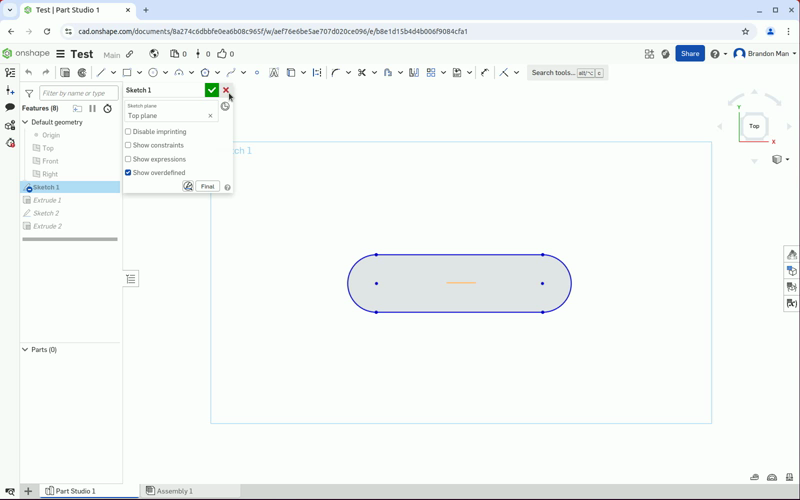
click(229, 92)
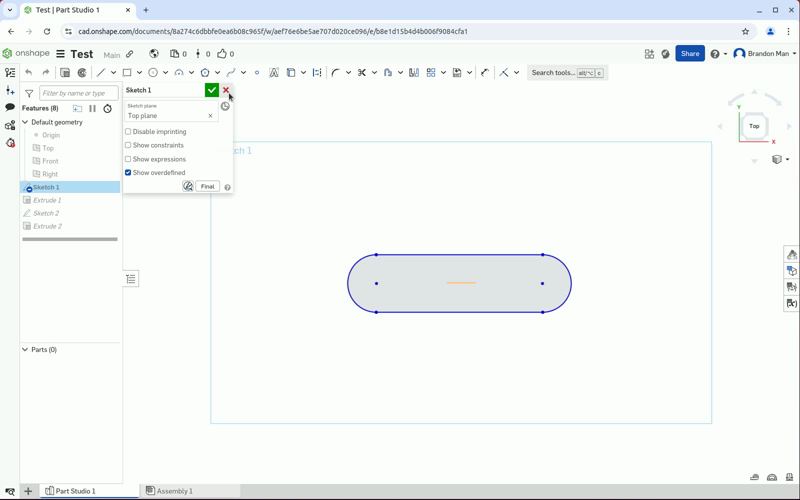
key(shift+s)
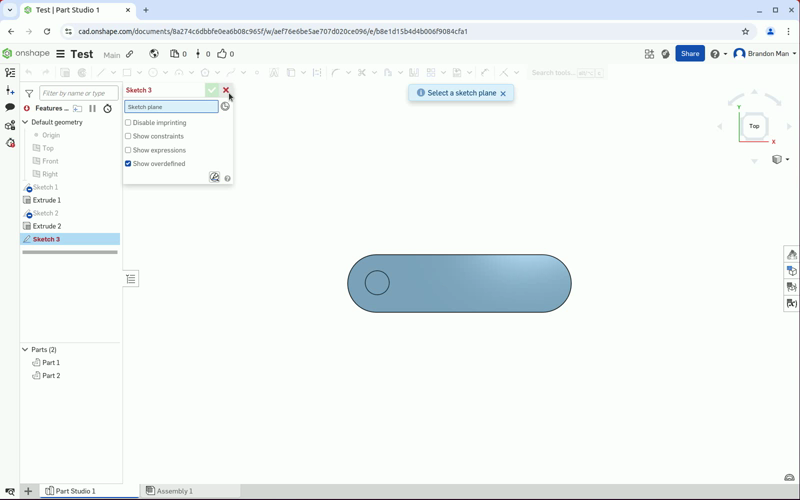
mouse_move(73, 150)
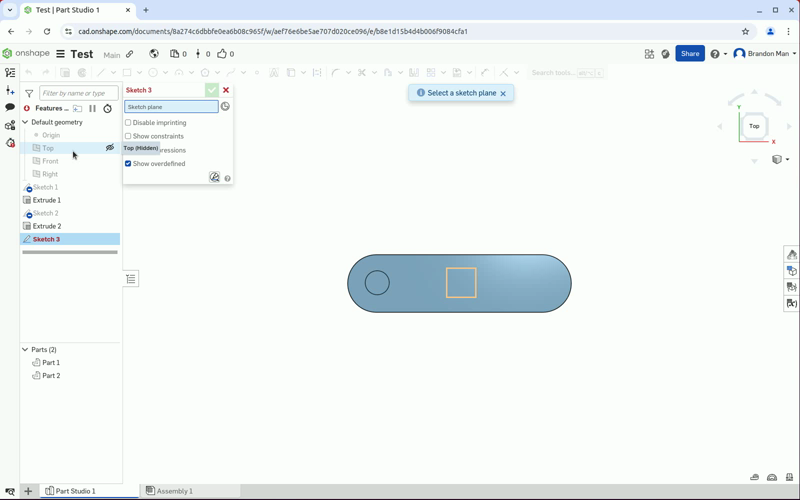
click(73, 150)
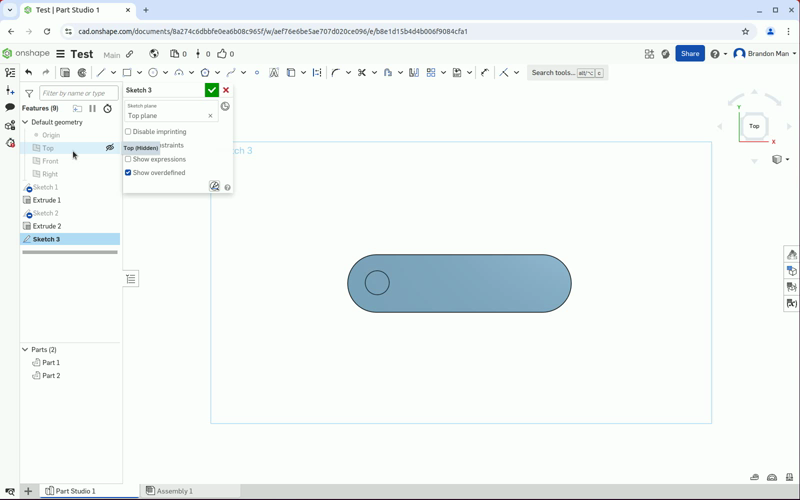
mouse_move(73, 352)
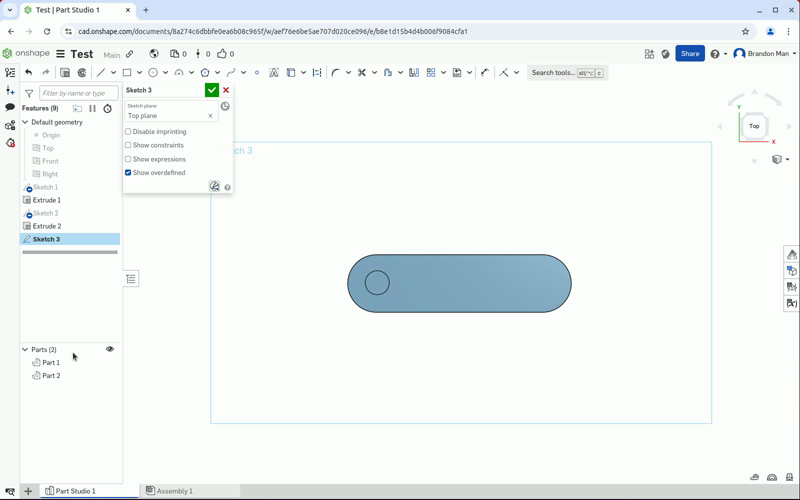
key(y)
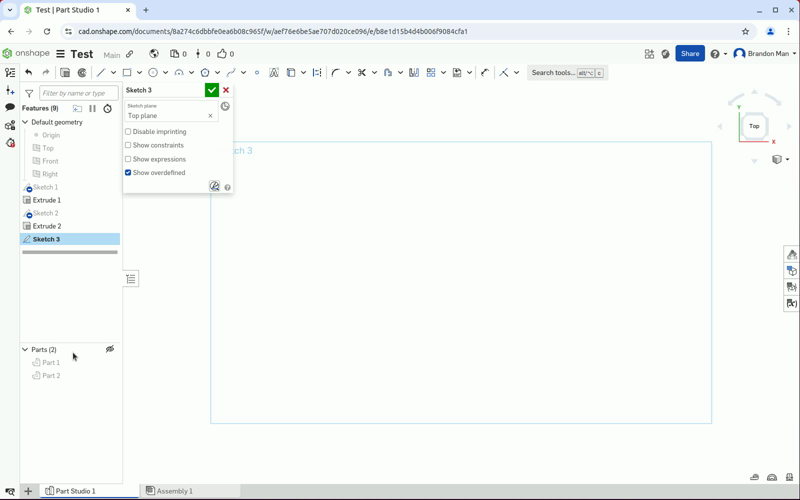
key(c)
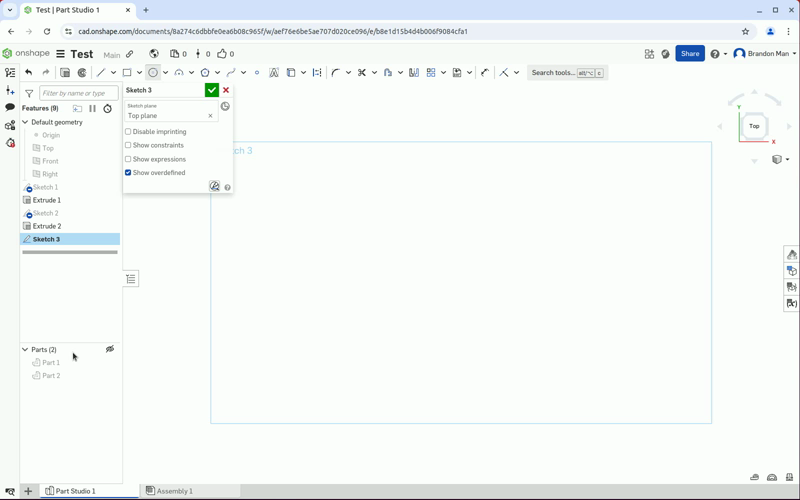
key_down(shift)
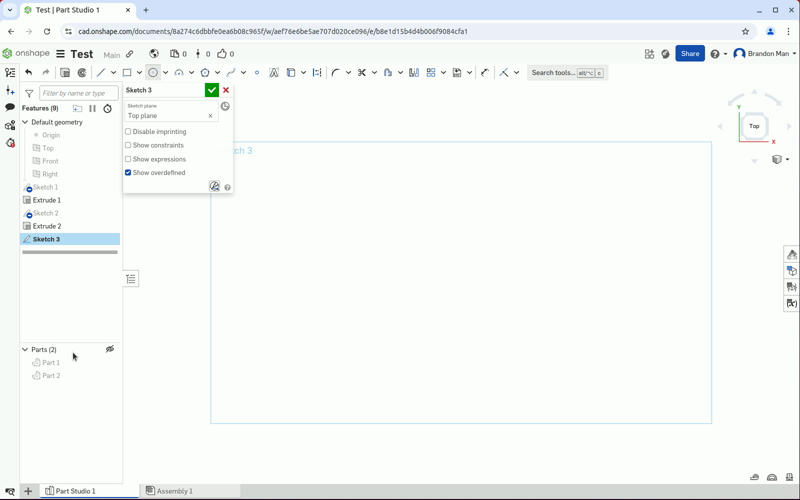
mouse_move(545, 282)
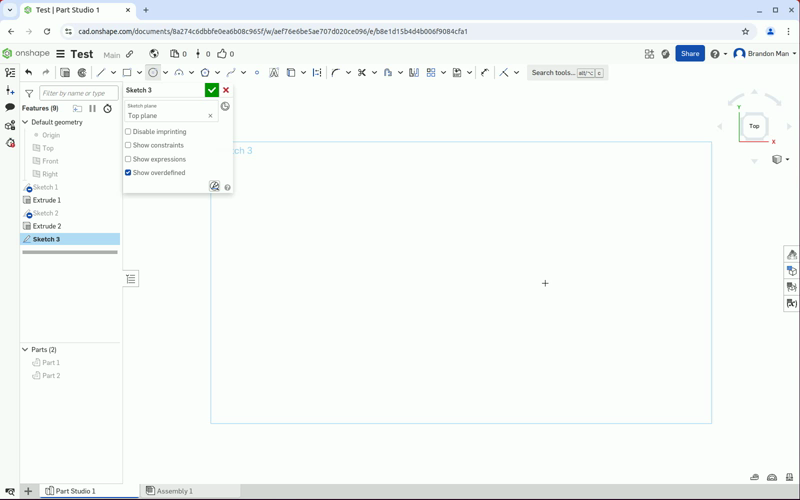
click(545, 282)
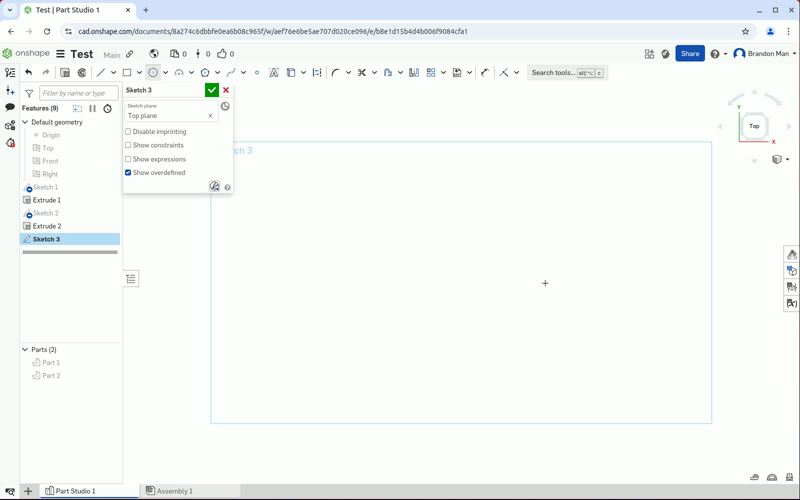
key_up(shift)
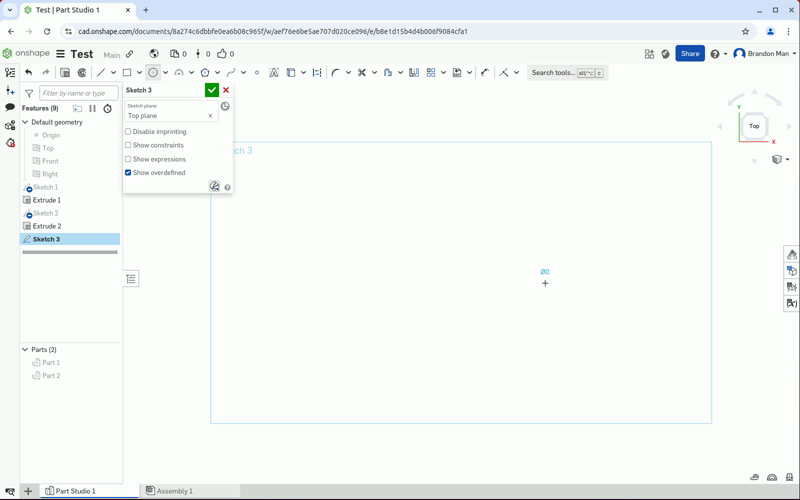
mouse_move(556, 282)
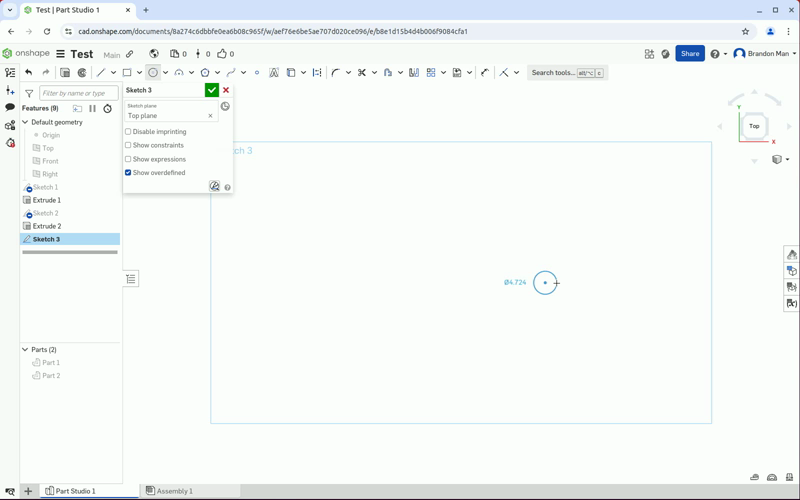
click(556, 282)
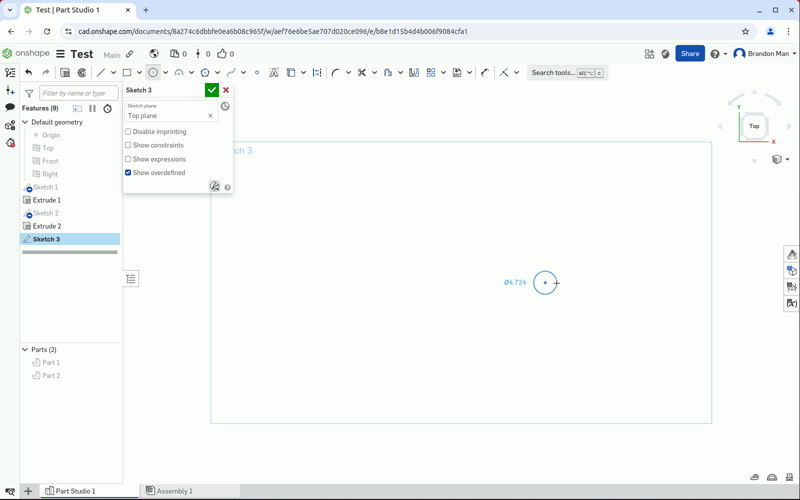
key(esc)
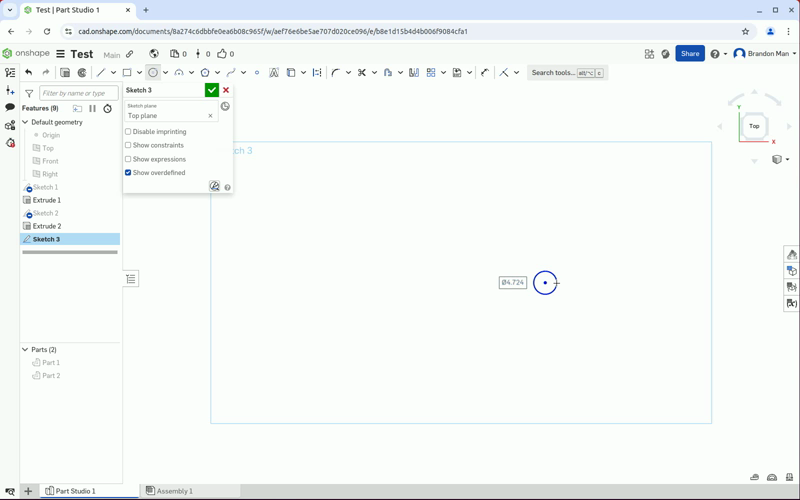
mouse_move(556, 284)
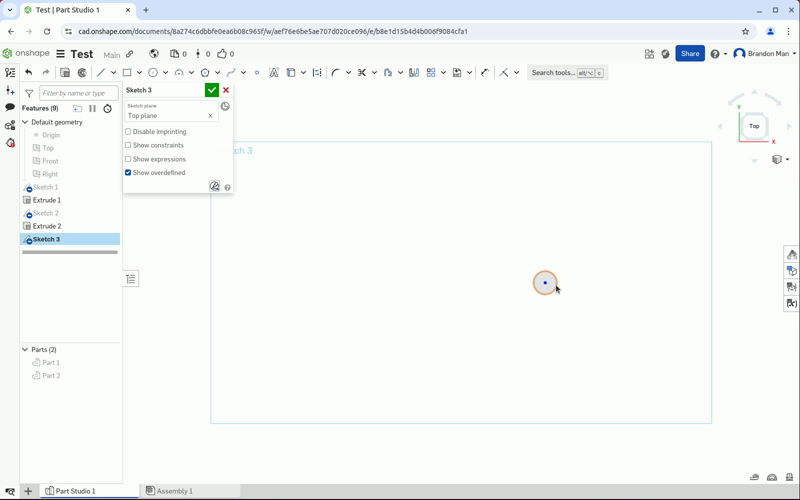
scroll(6)
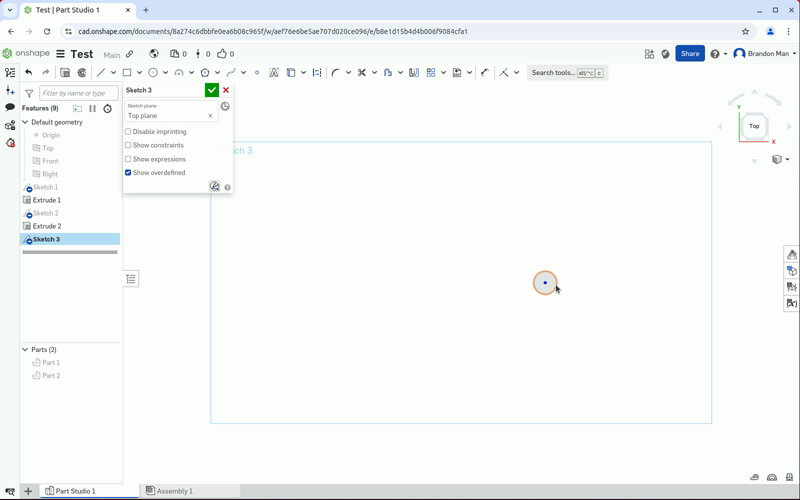
scroll(6)
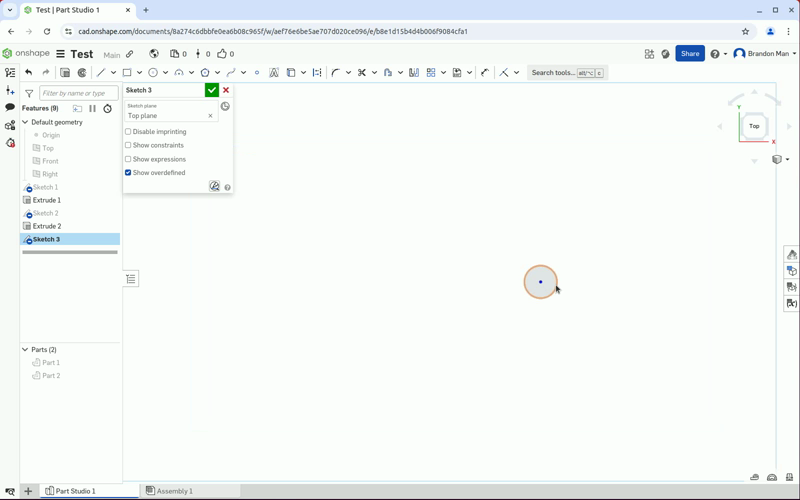
scroll(6)
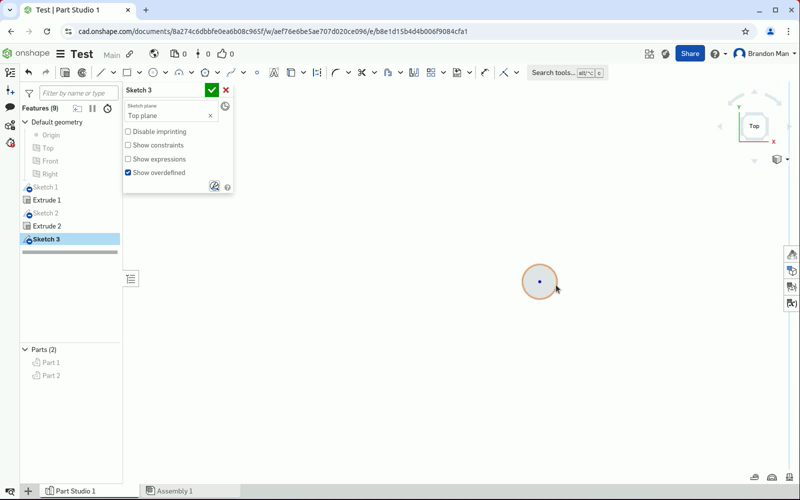
scroll(6)
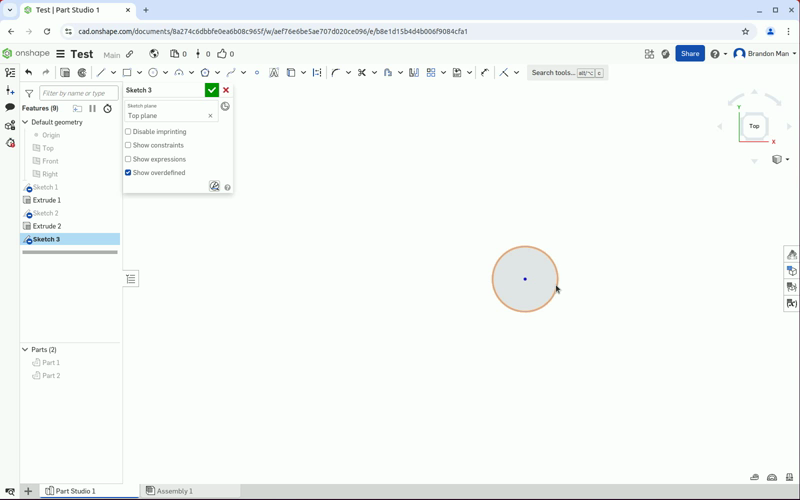
scroll(6)
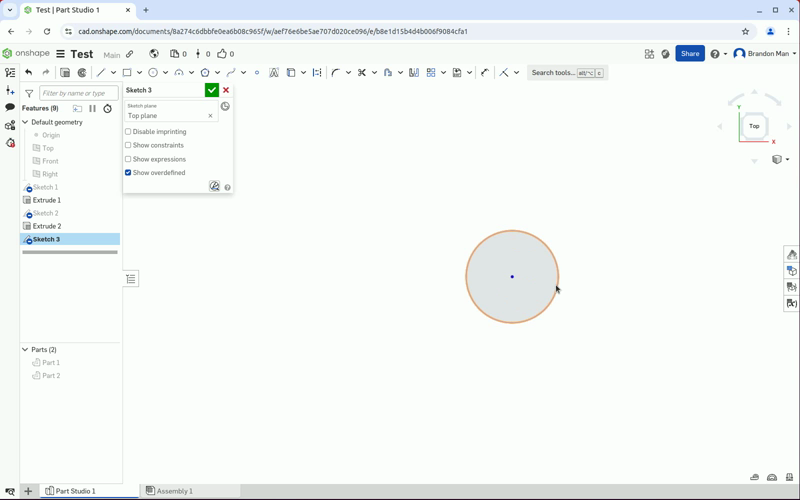
scroll(6)
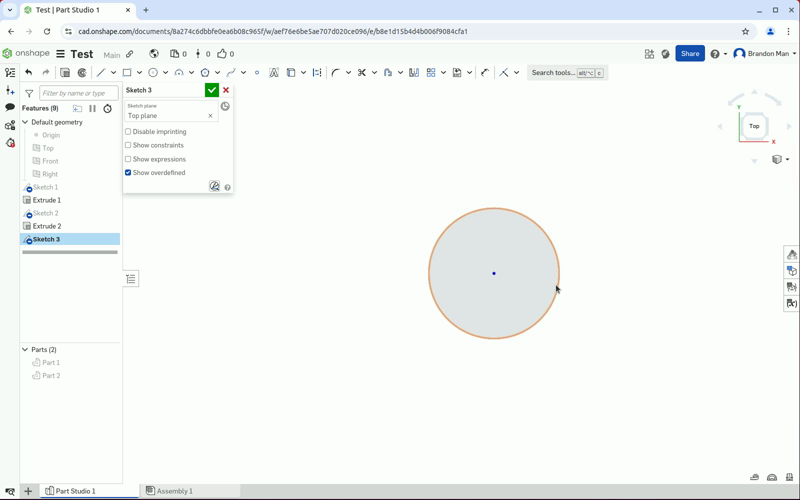
scroll(6)
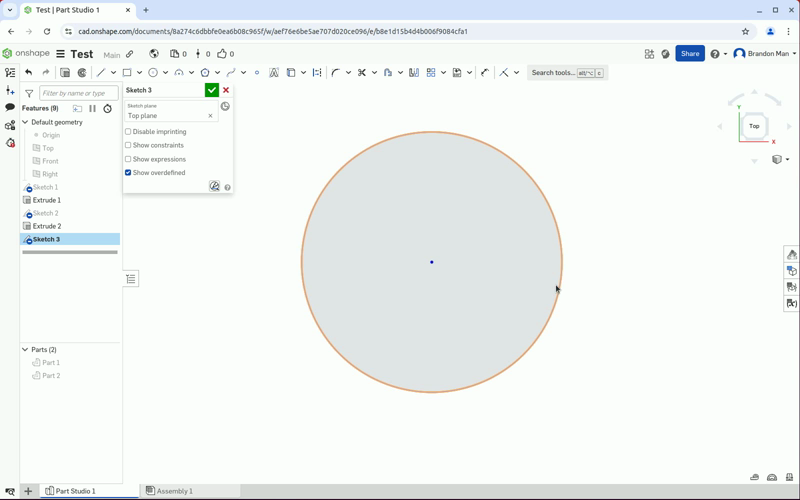
click(556, 284)
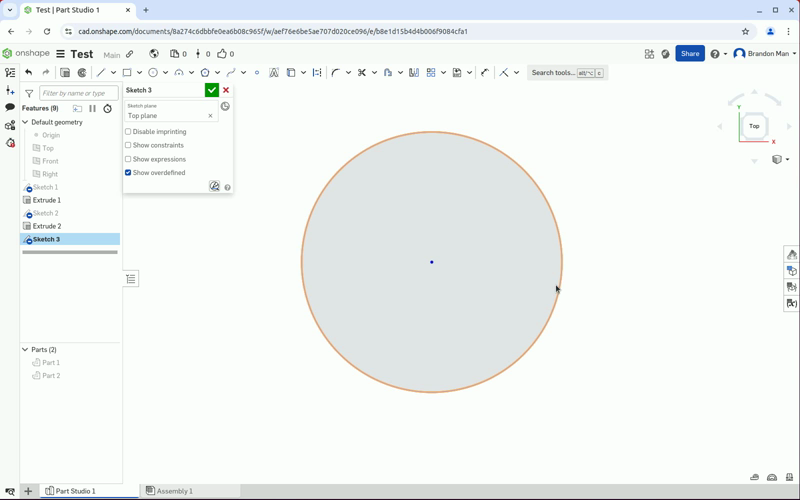
scroll(-6)
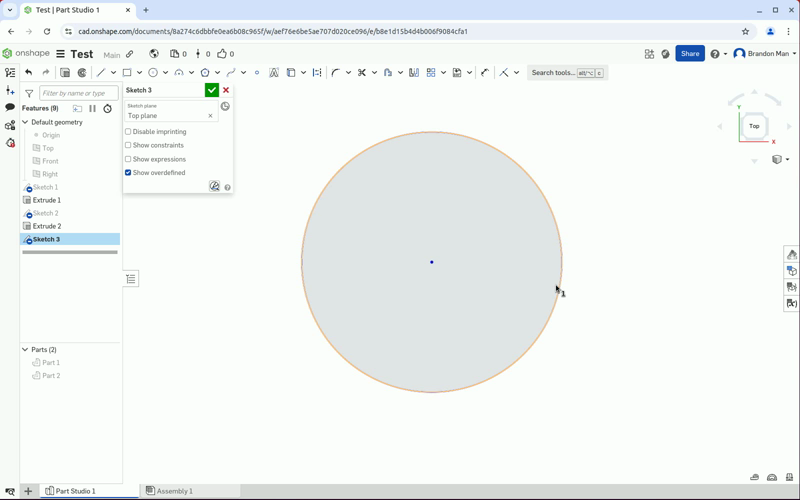
scroll(-6)
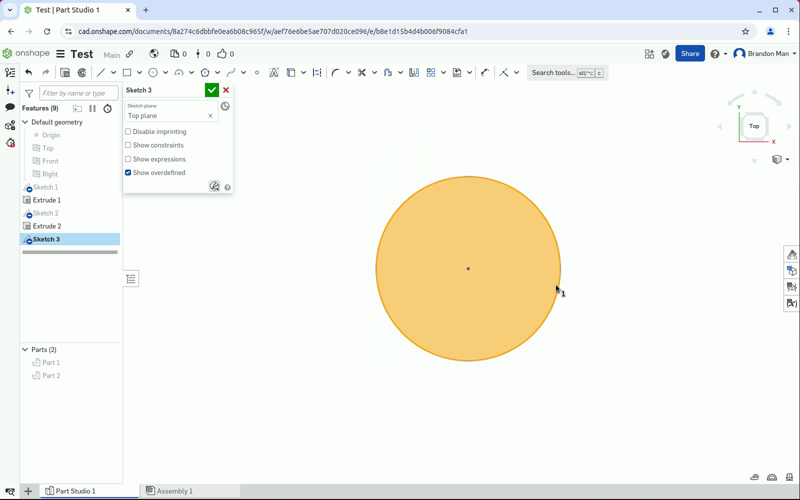
scroll(-6)
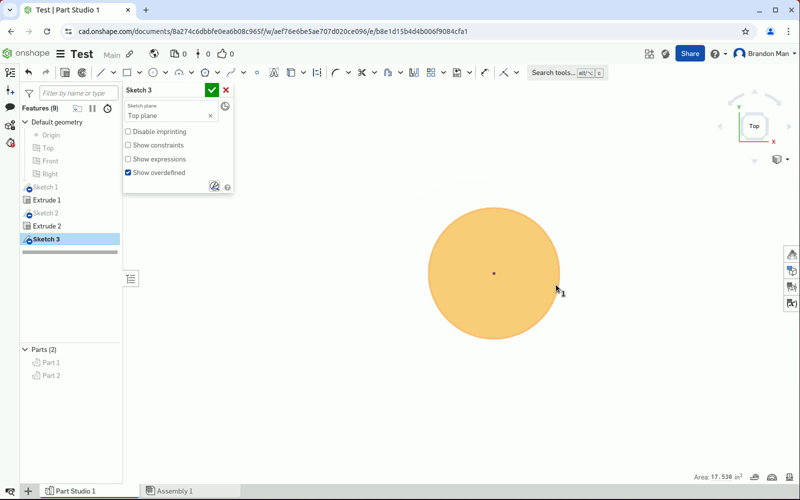
scroll(-6)
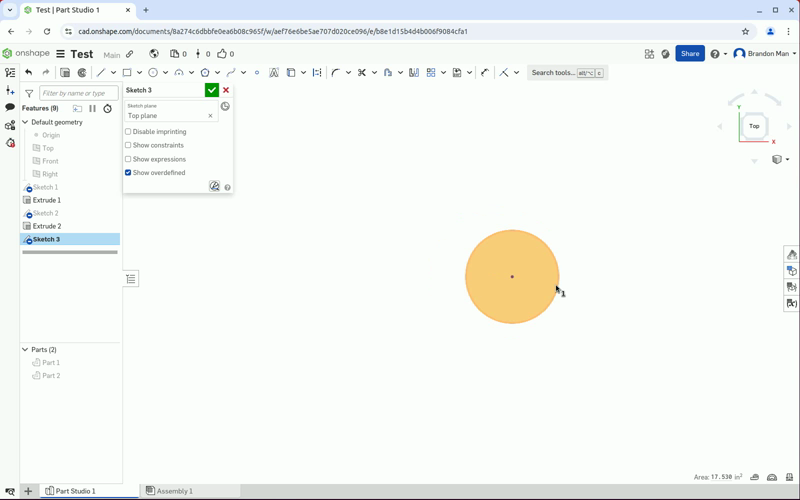
scroll(-6)
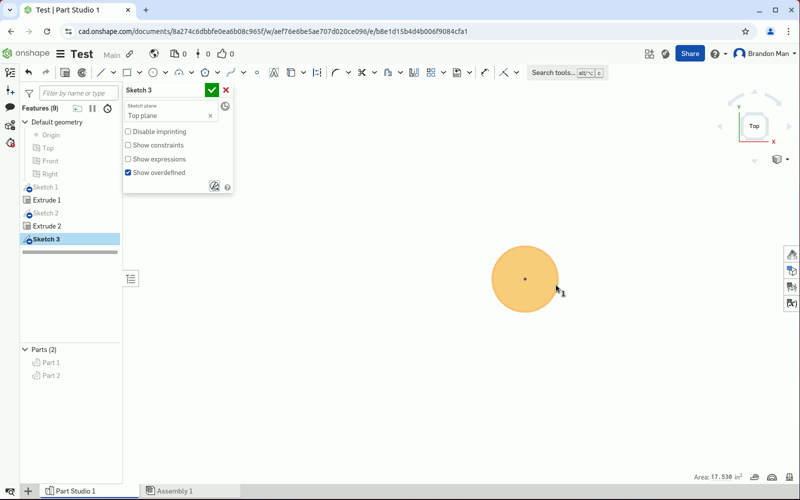
scroll(-6)
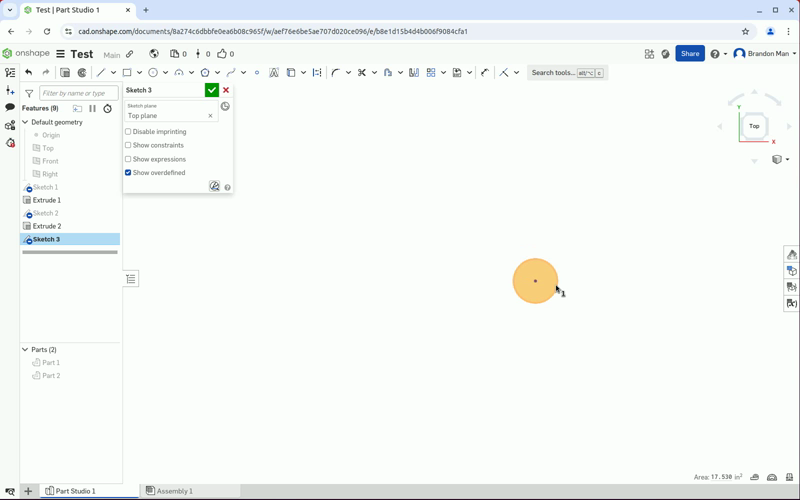
scroll(-6)
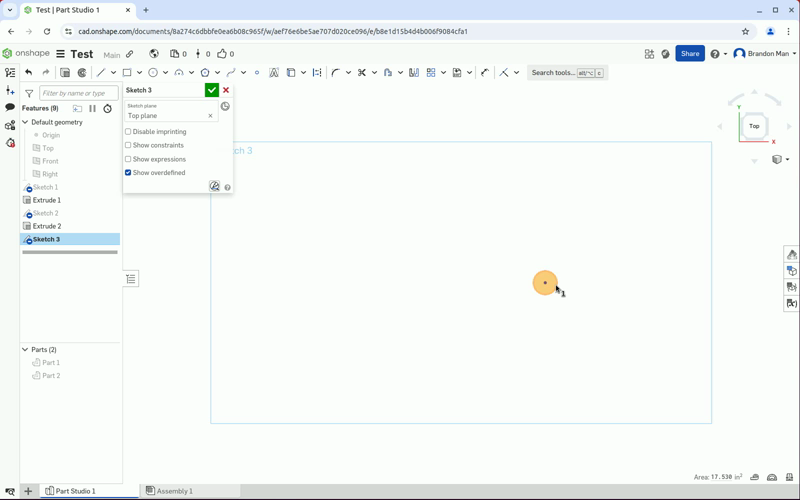
mouse_move(73, 352)
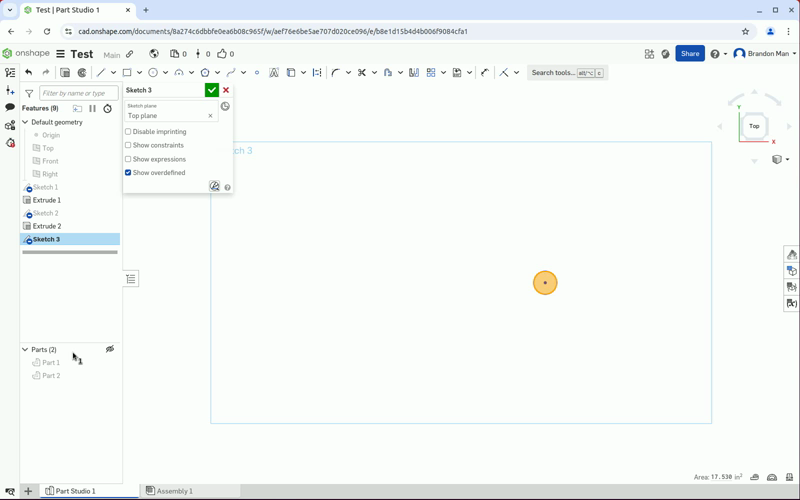
key(shift+y)
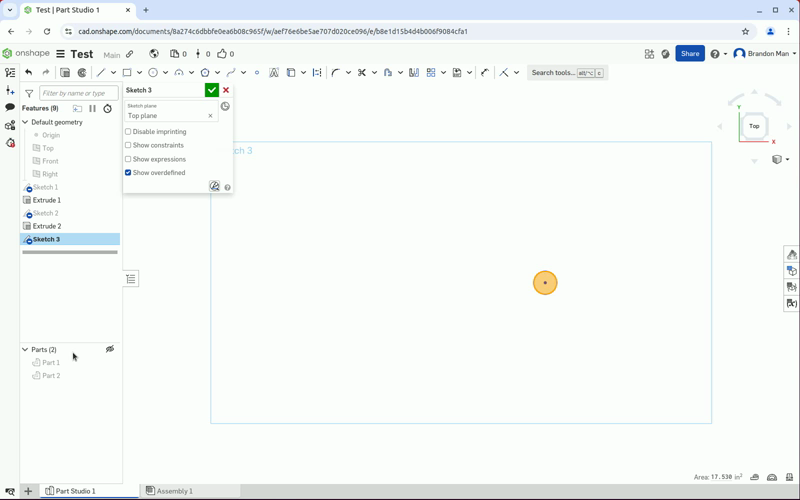
key(shift+e)
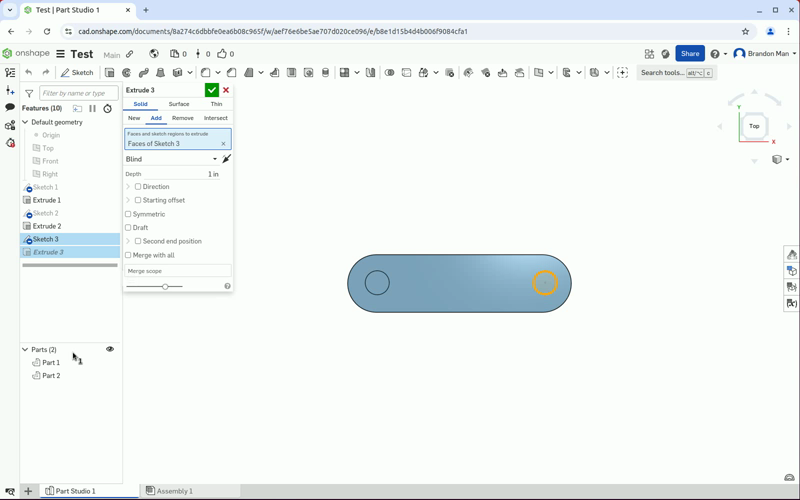
mouse_move(143, 106)
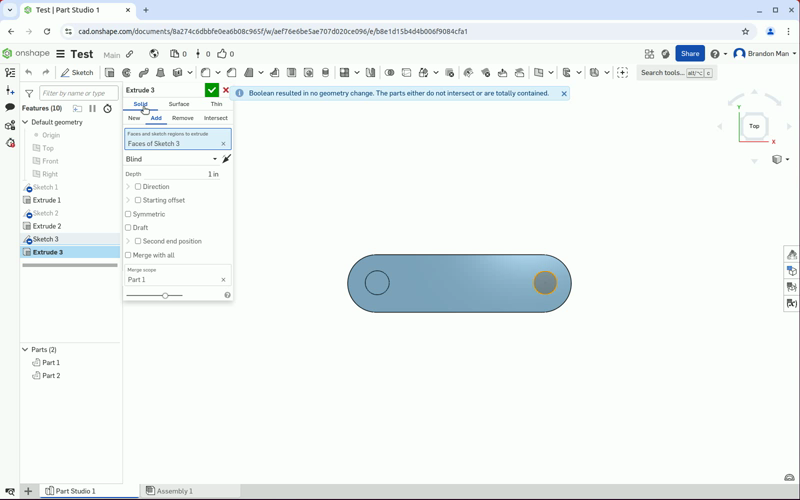
click(143, 106)
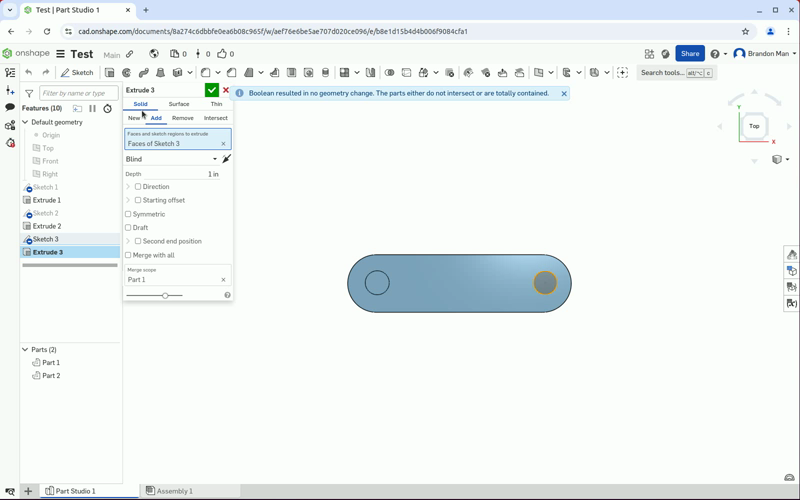
mouse_move(137, 120)
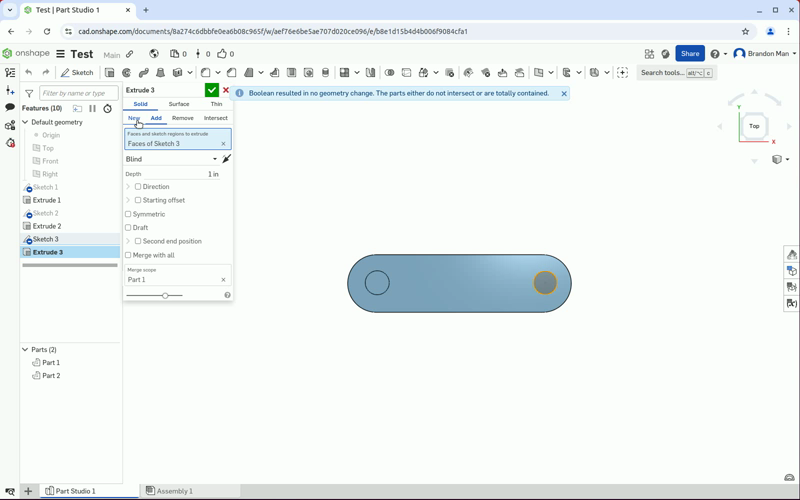
click(137, 120)
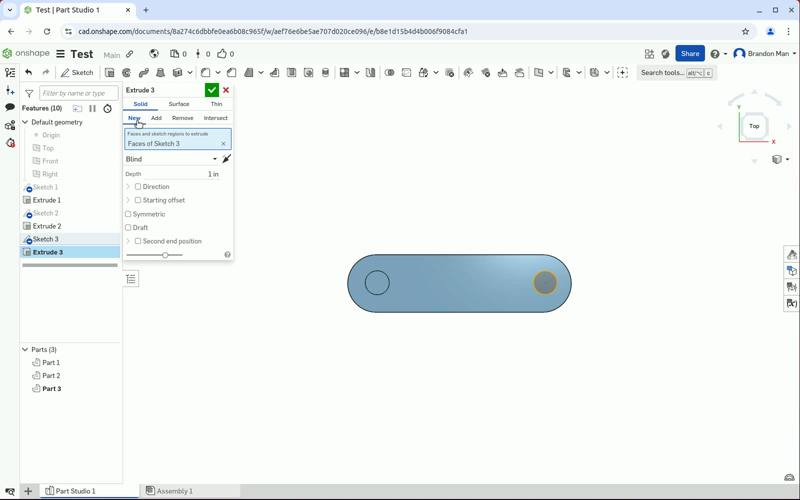
key(tab, 4)
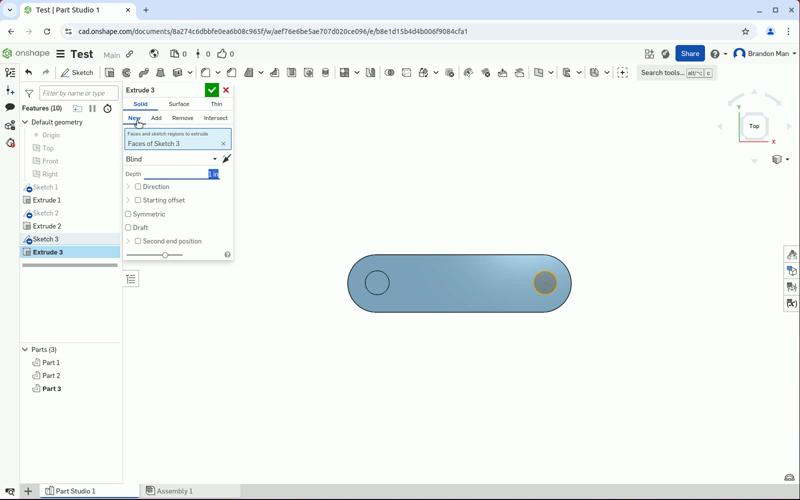
text(6.499)
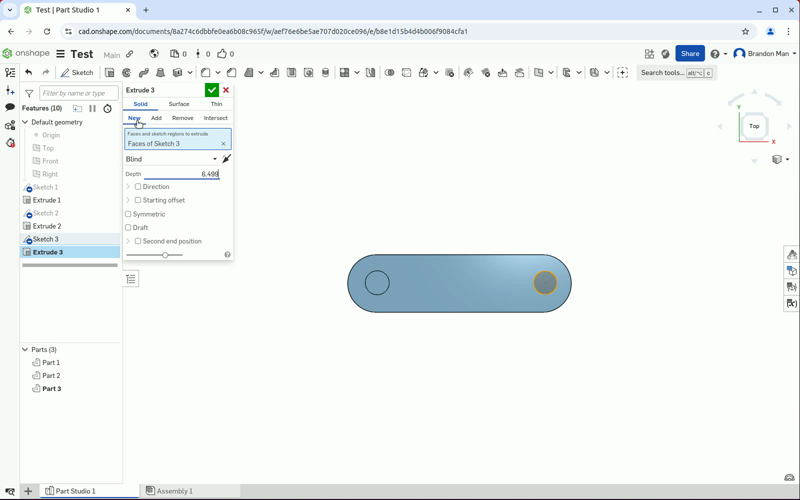
key(enter)
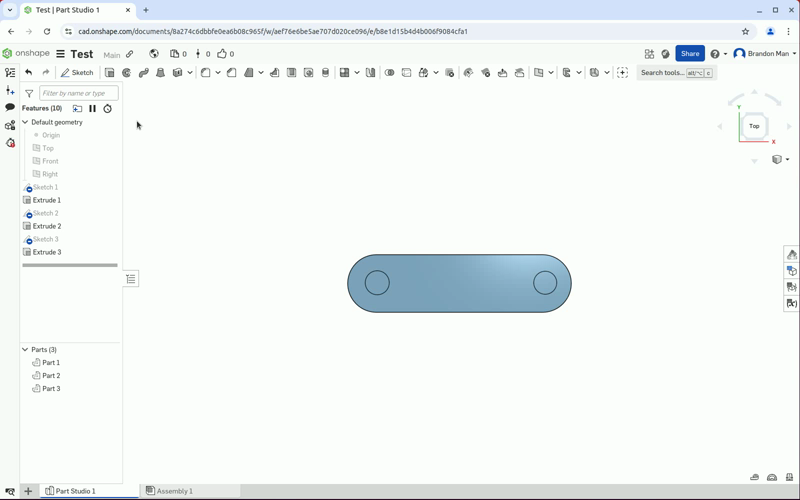
key(shift+h)
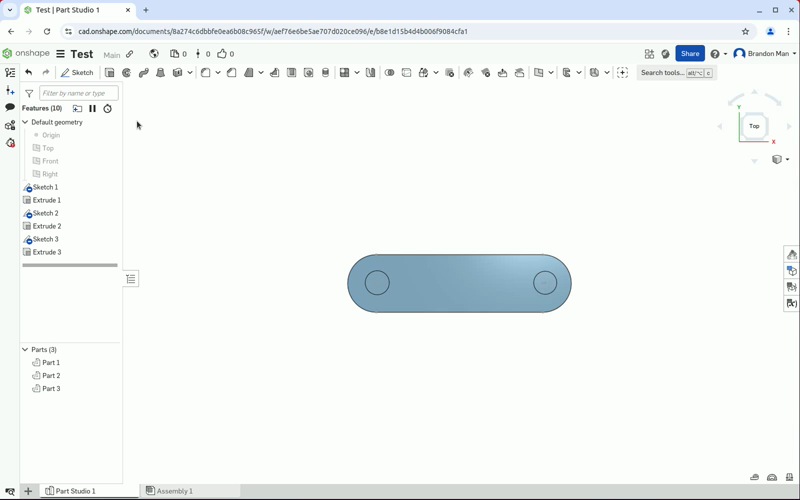
key(shift+h)
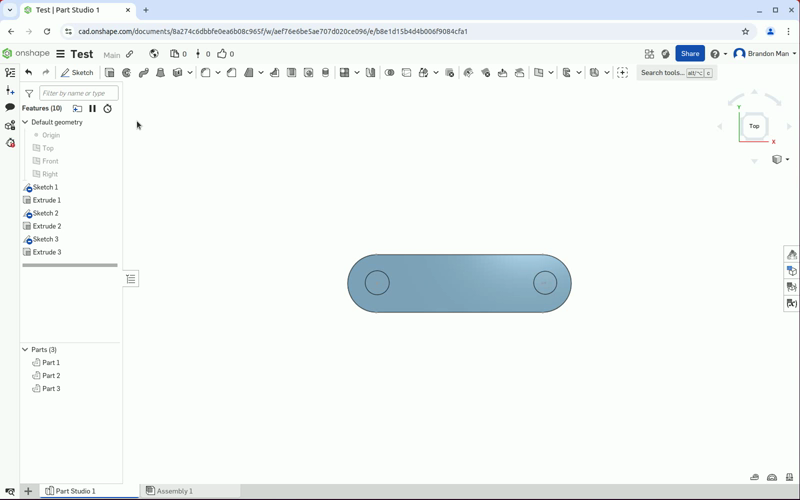
key(shift+7)
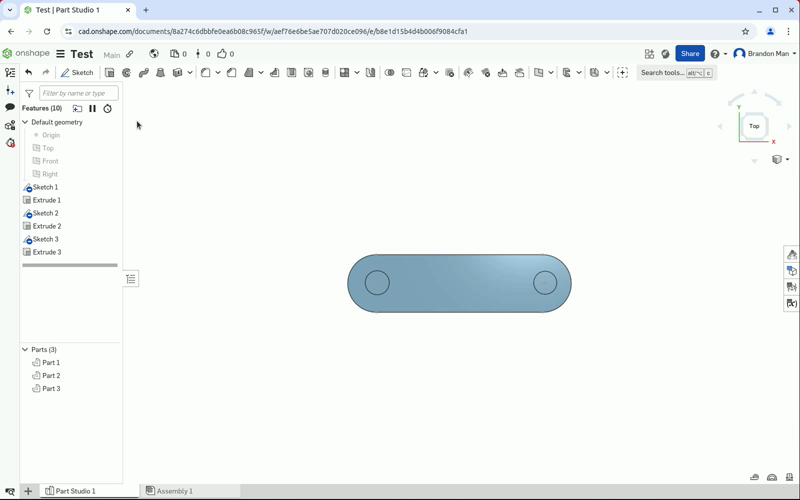
key(up, 3)
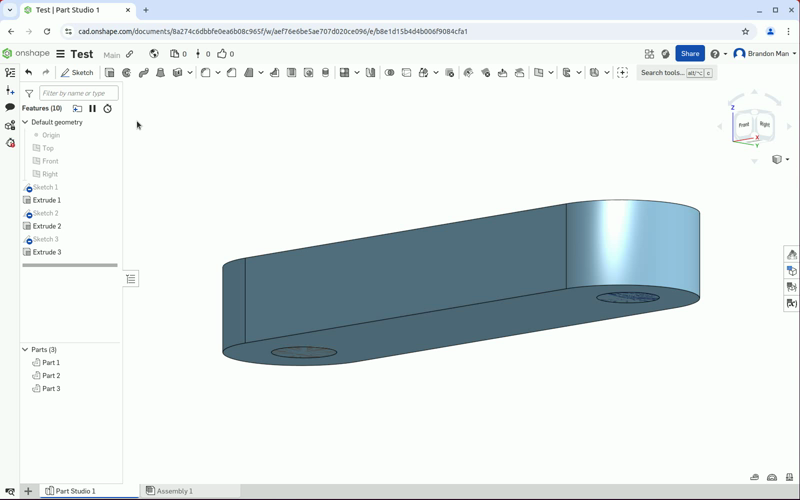
key(left, 3)
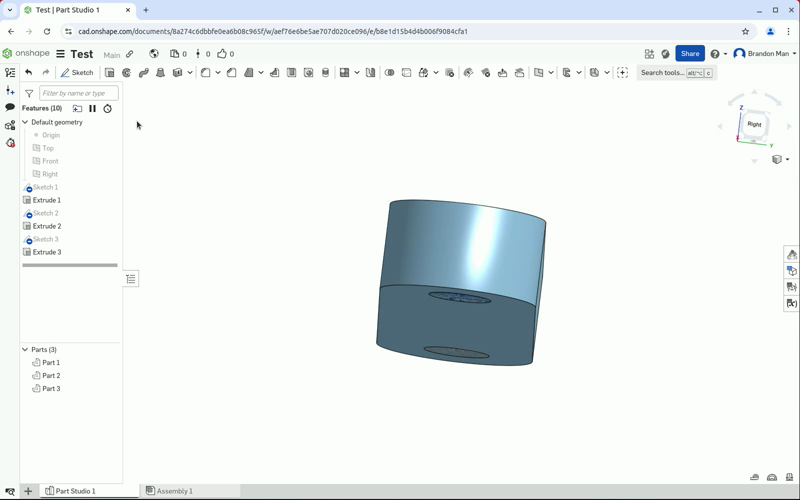
key(right, 3)
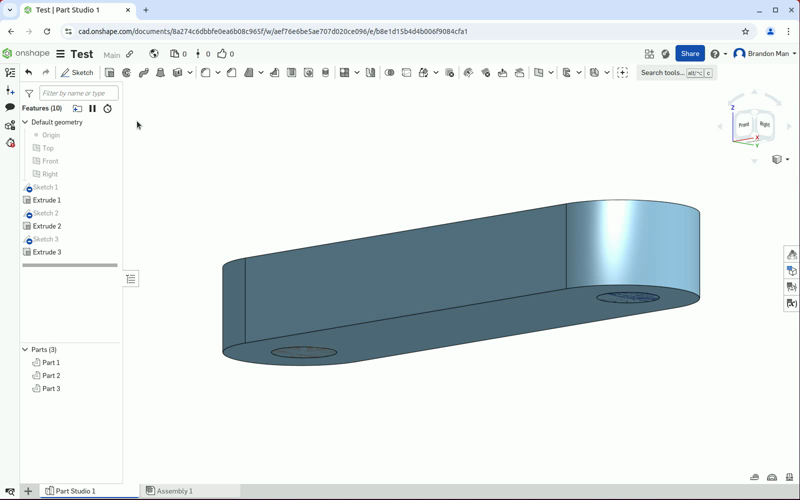
key(down, 3)
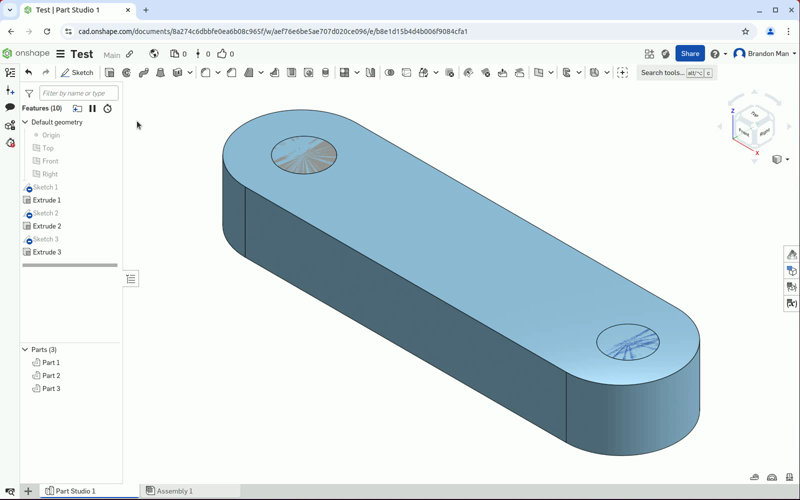
mouse_move(73, 189)
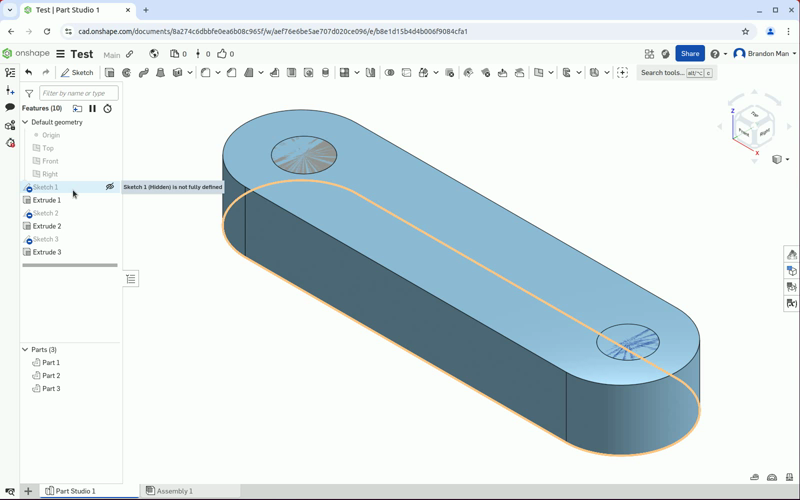
click(73, 189)